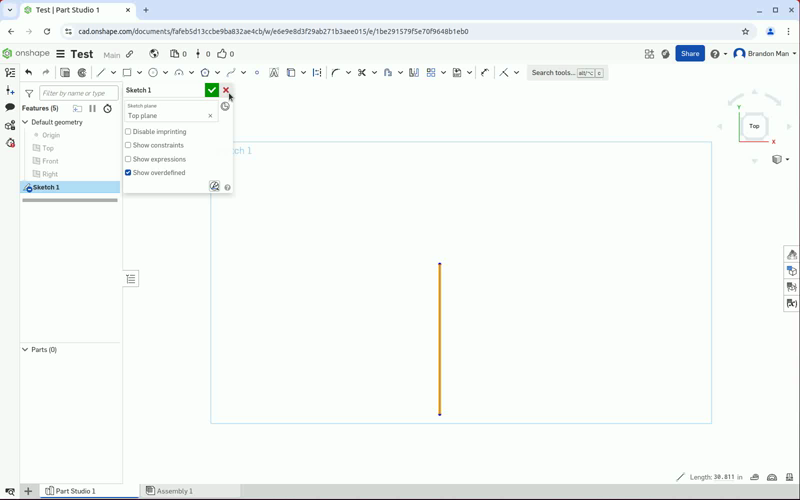
key(shift+h)
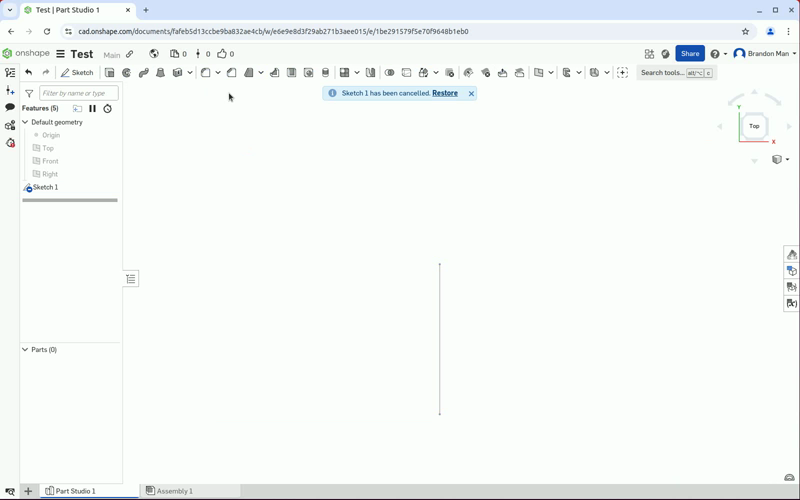
key(shift+s)
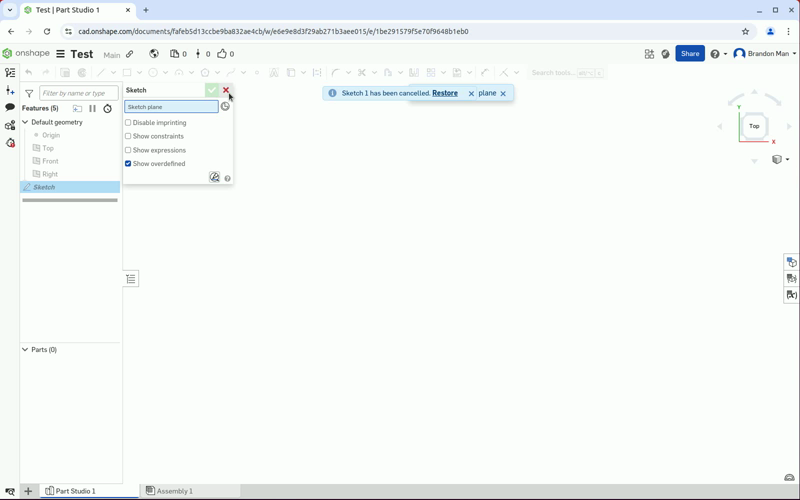
mouse_move(73, 150)
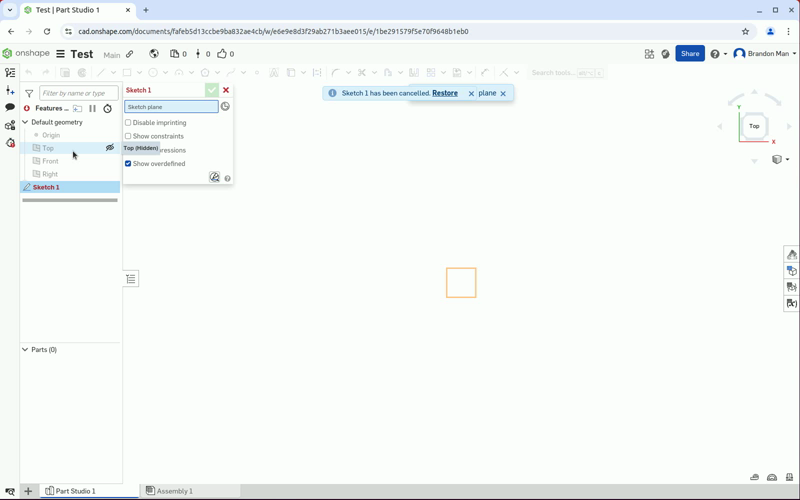
click(73, 150)
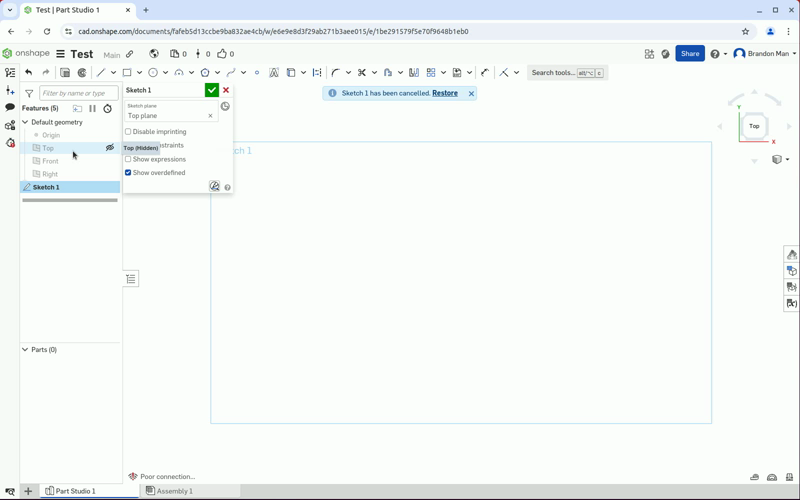
mouse_move(73, 352)
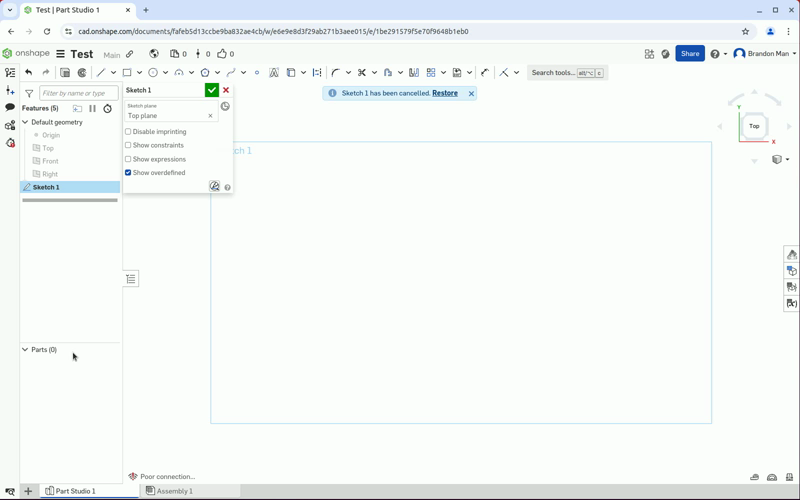
key(y)
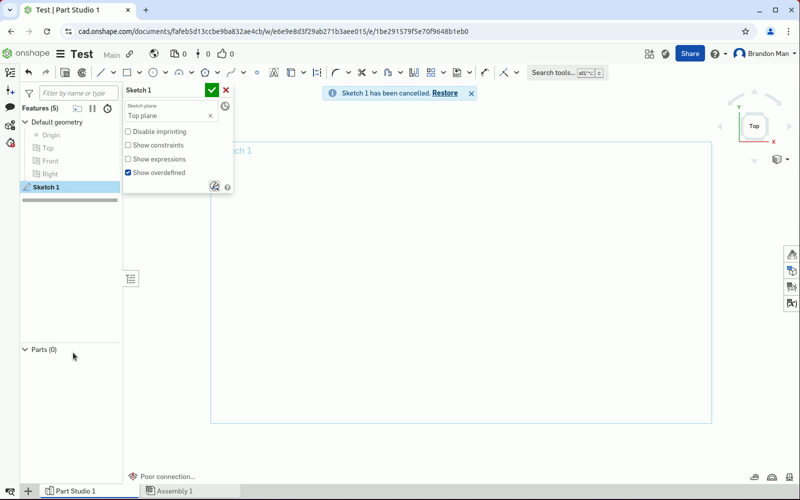
key(c)
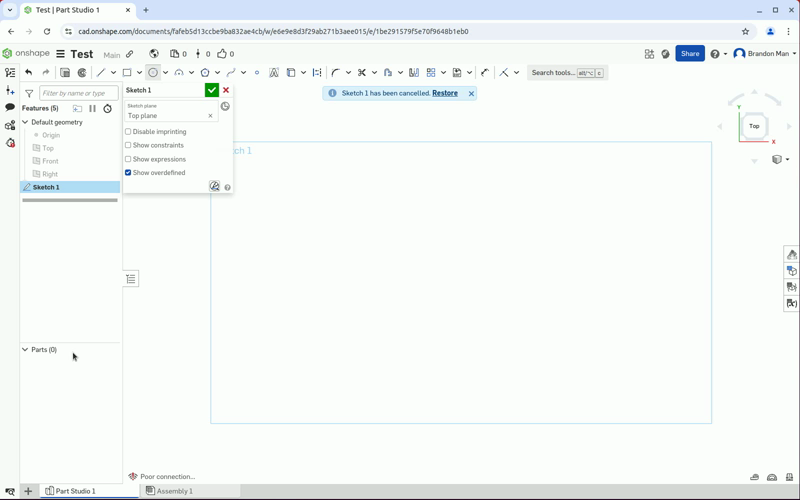
key_down(shift)
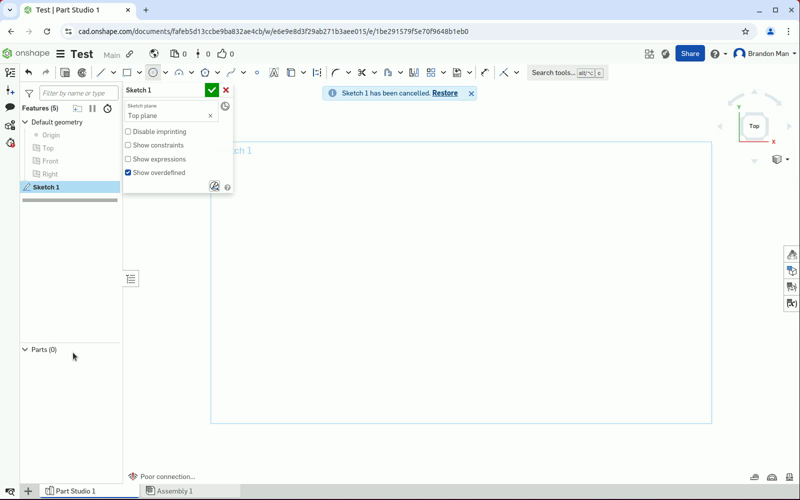
mouse_move(461, 268)
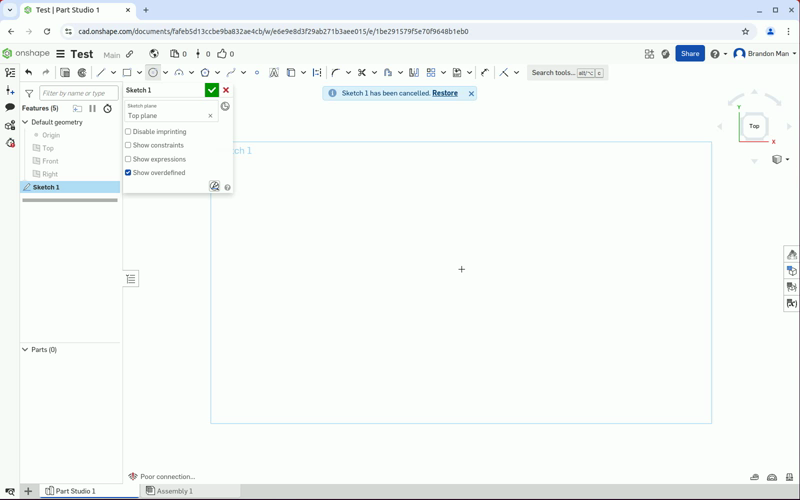
click(461, 268)
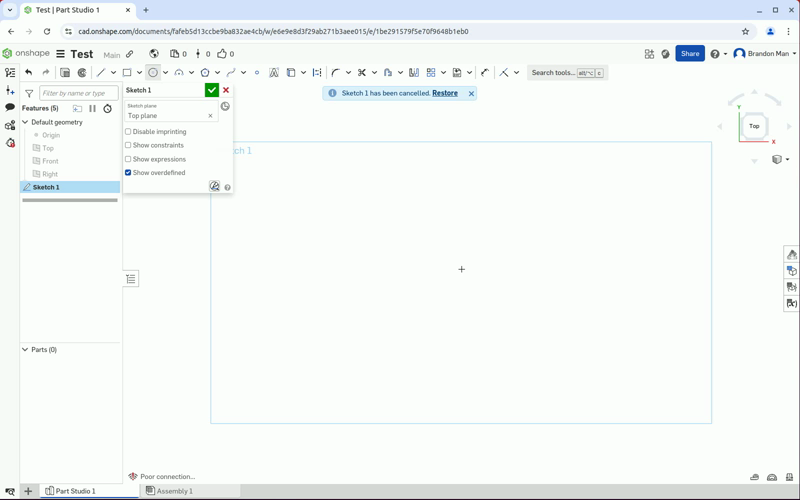
key_up(shift)
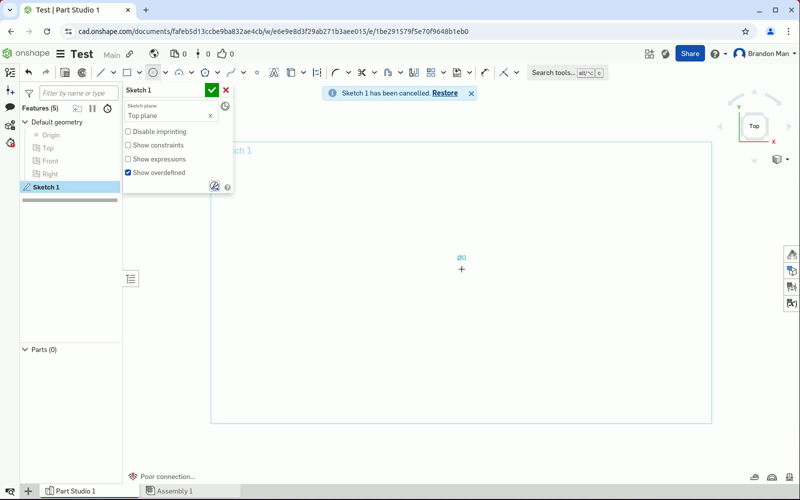
mouse_move(494, 268)
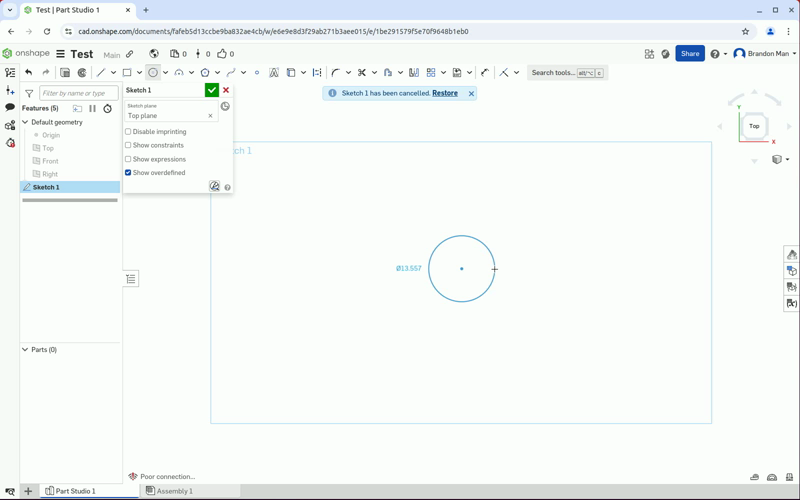
click(494, 268)
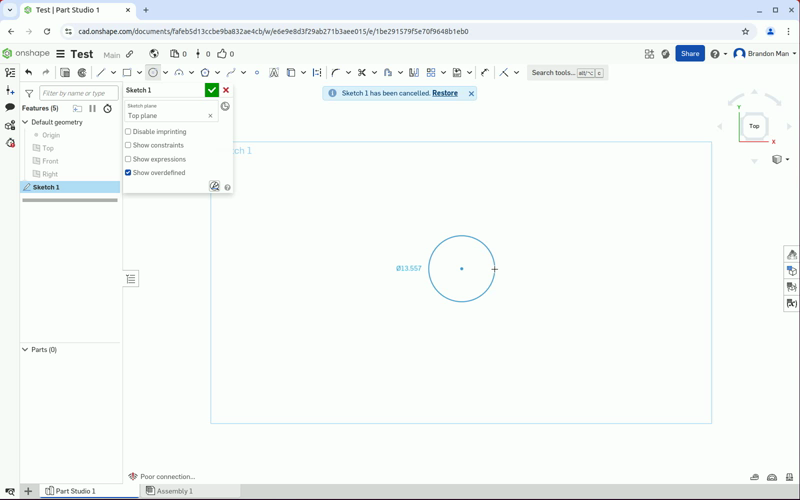
key(esc)
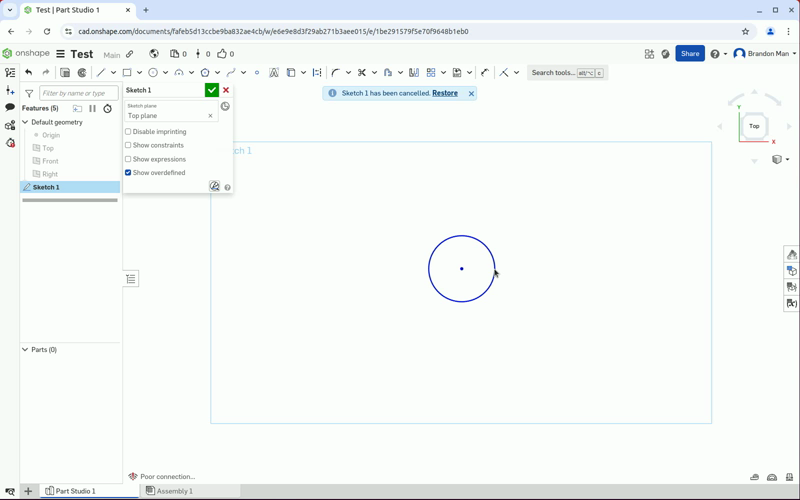
mouse_move(474, 274)
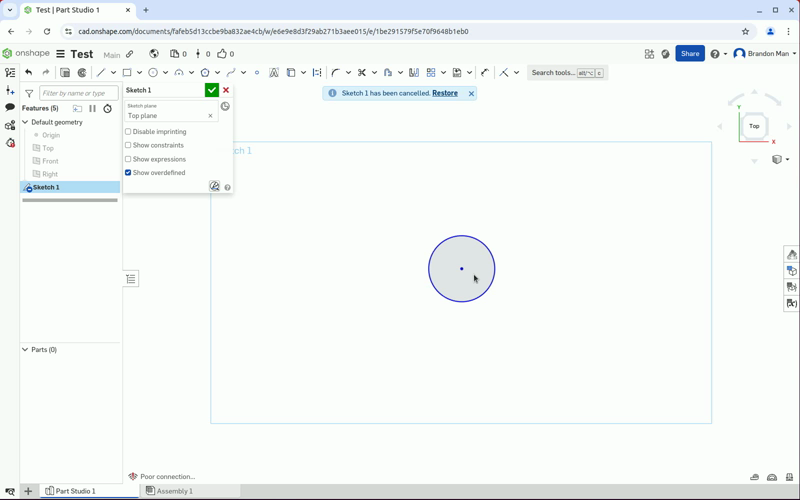
click(474, 274)
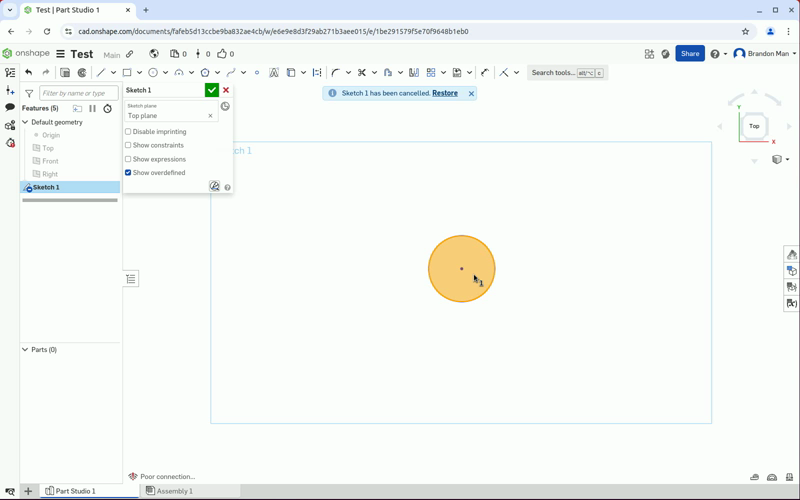
mouse_move(73, 352)
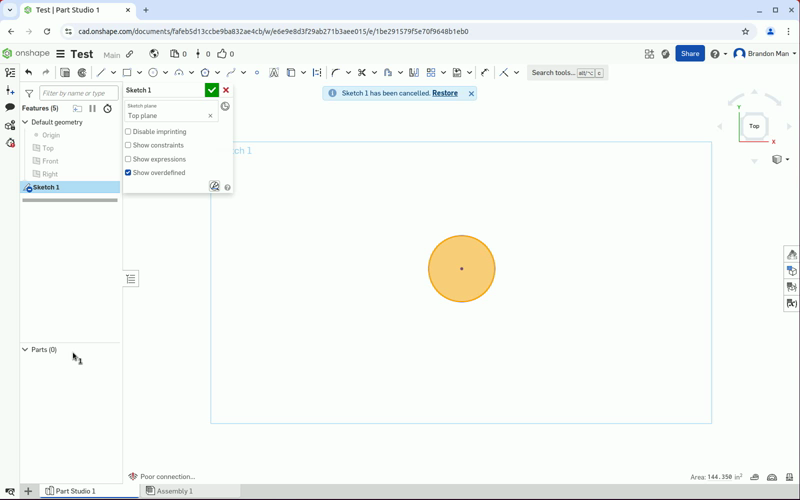
key(shift+y)
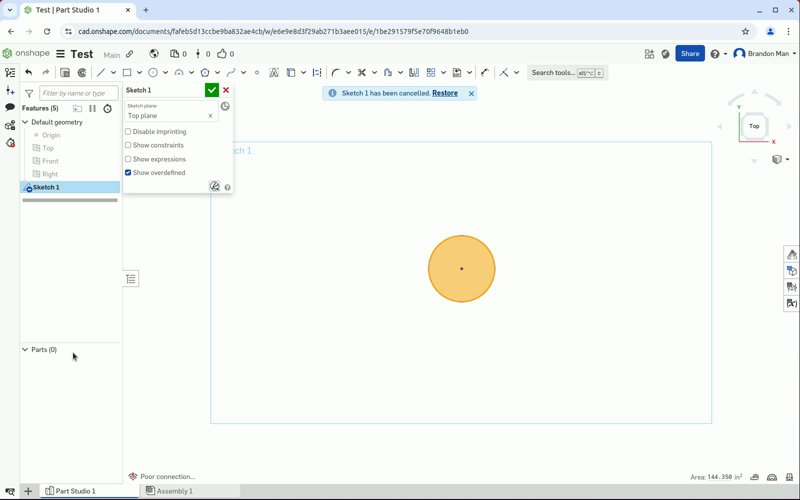
key(shift+e)
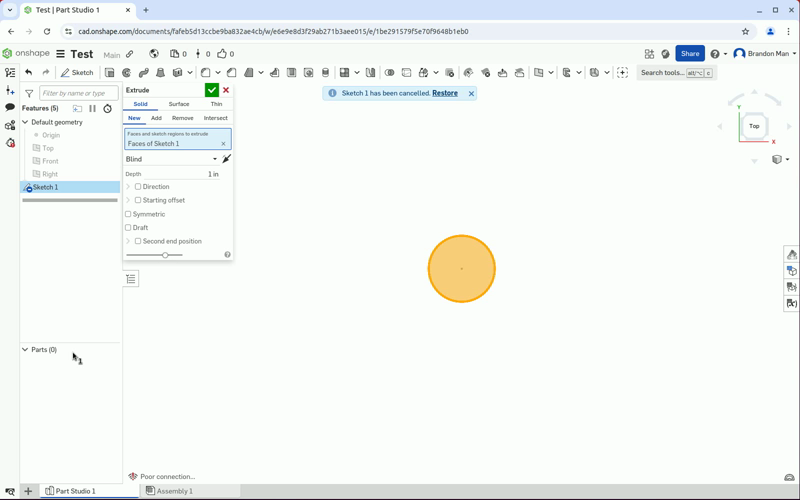
mouse_move(143, 106)
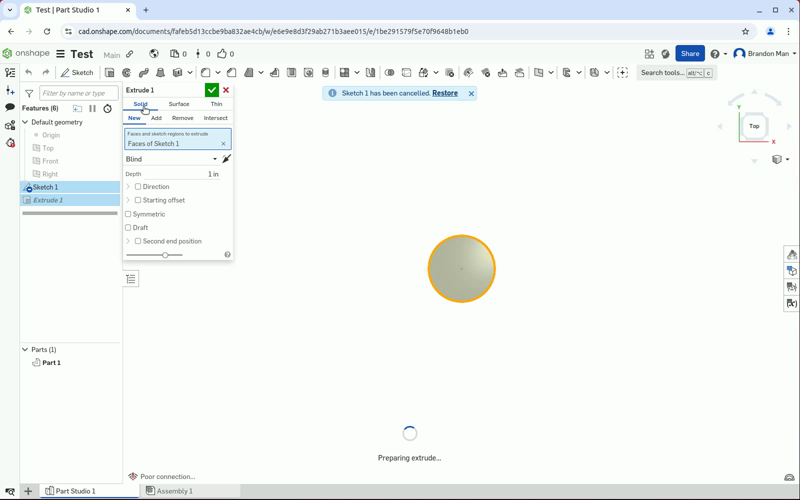
click(143, 106)
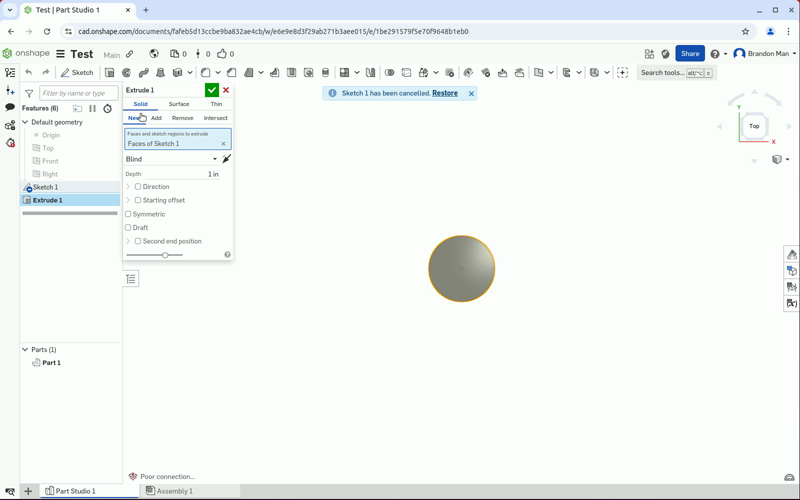
mouse_move(137, 120)
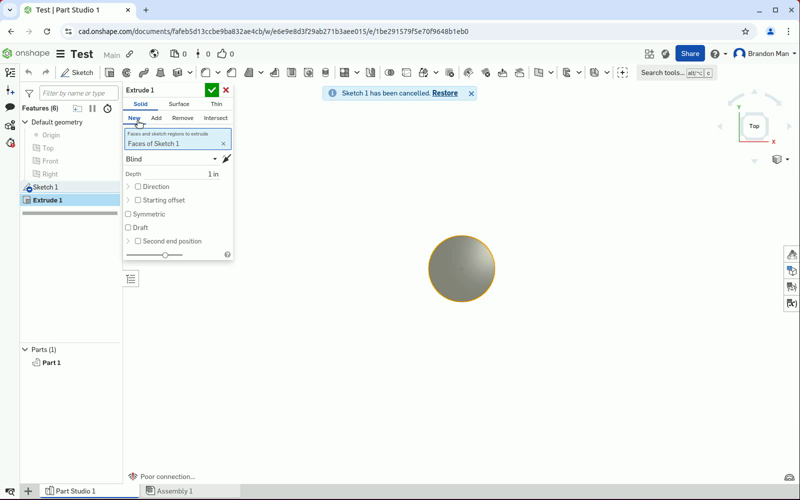
click(137, 120)
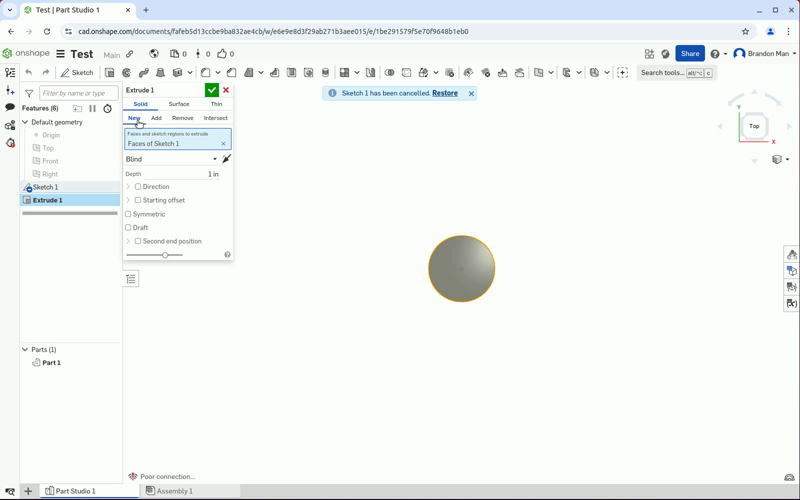
key(tab, 4)
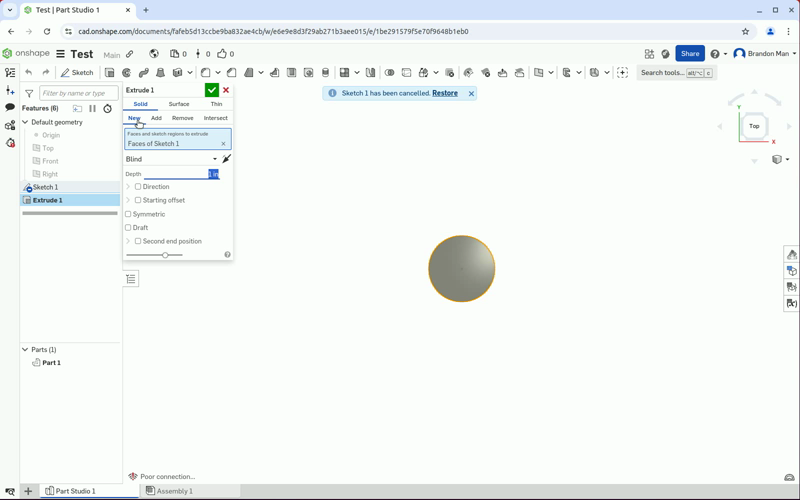
text(13.239)
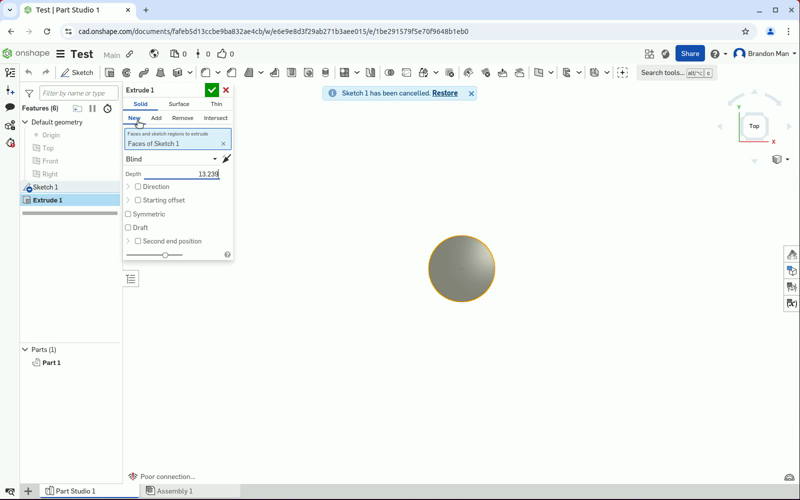
key(enter)
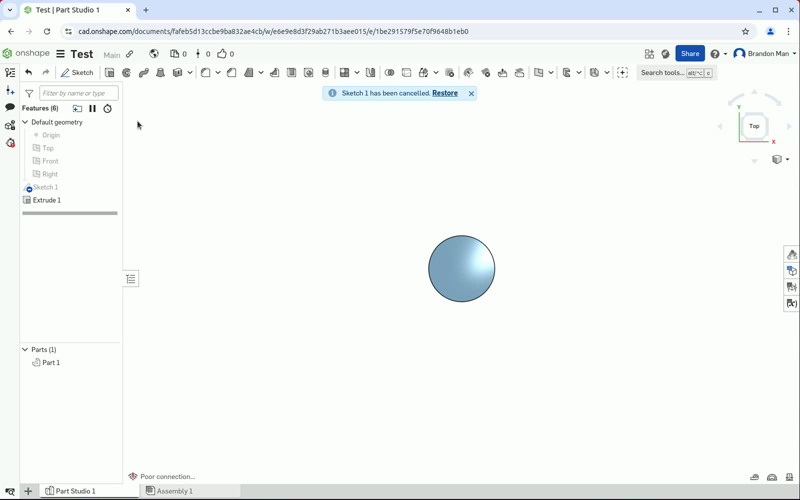
key(shift+h)
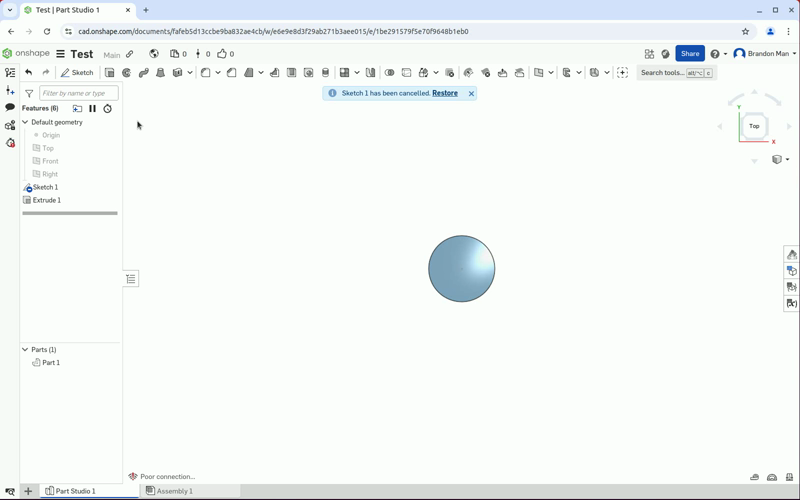
key(shift+h)
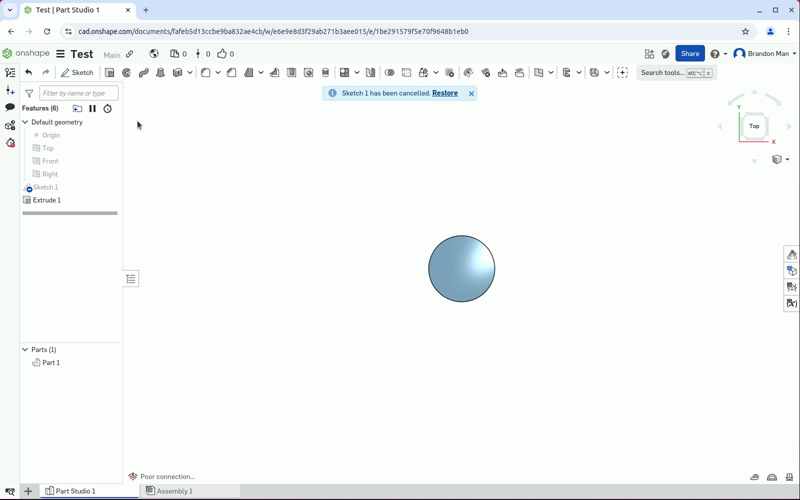
mouse_move(73, 189)
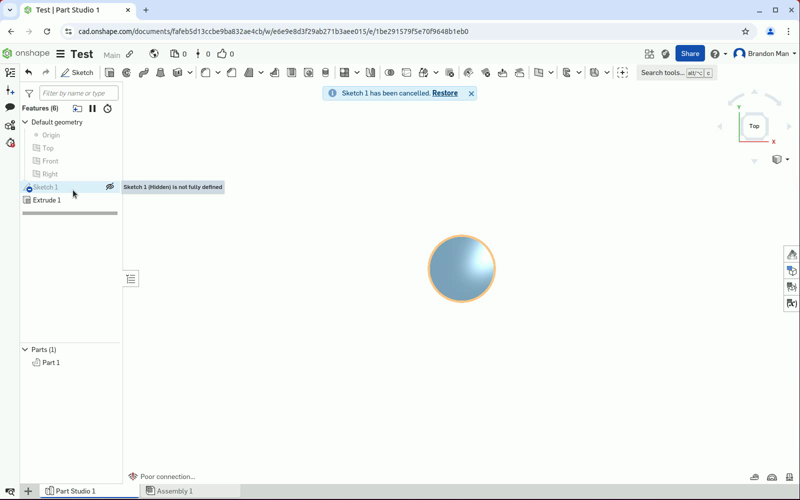
click(73, 189)
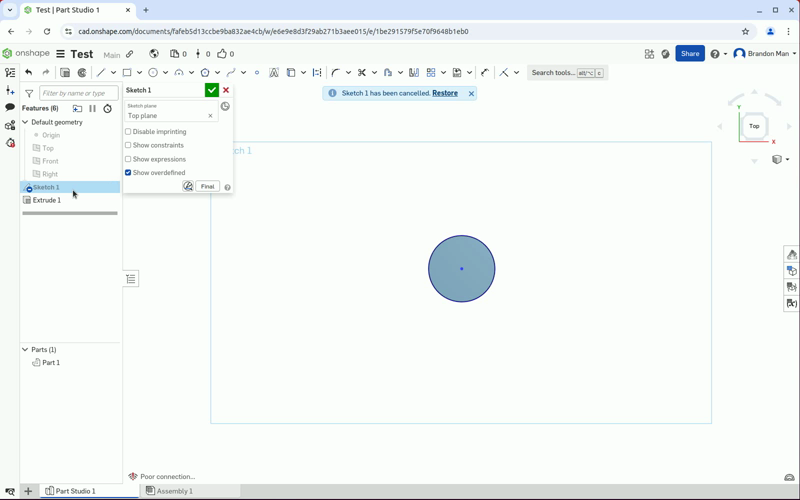
mouse_move(229, 92)
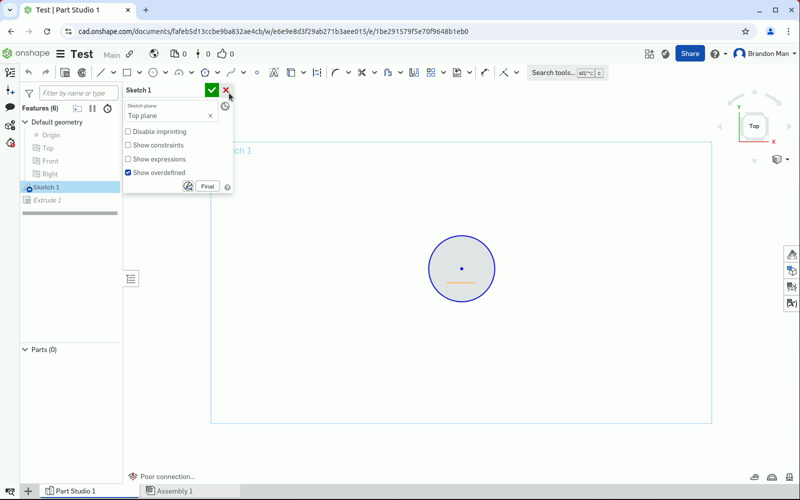
click(229, 92)
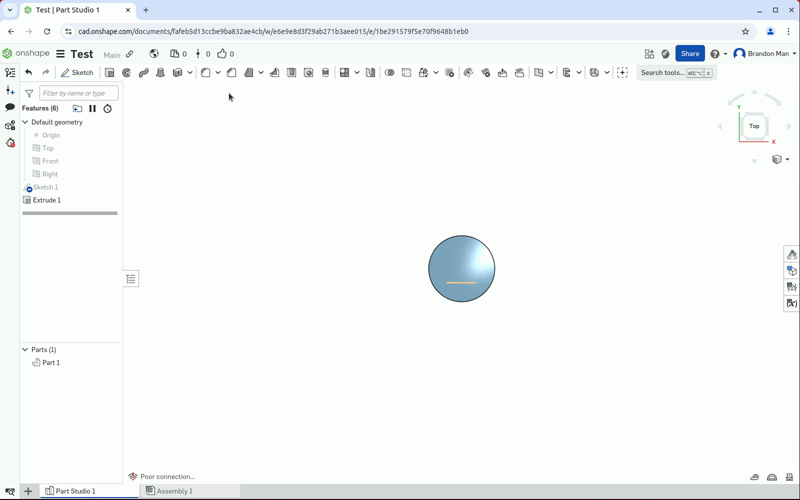
mouse_move(541, 75)
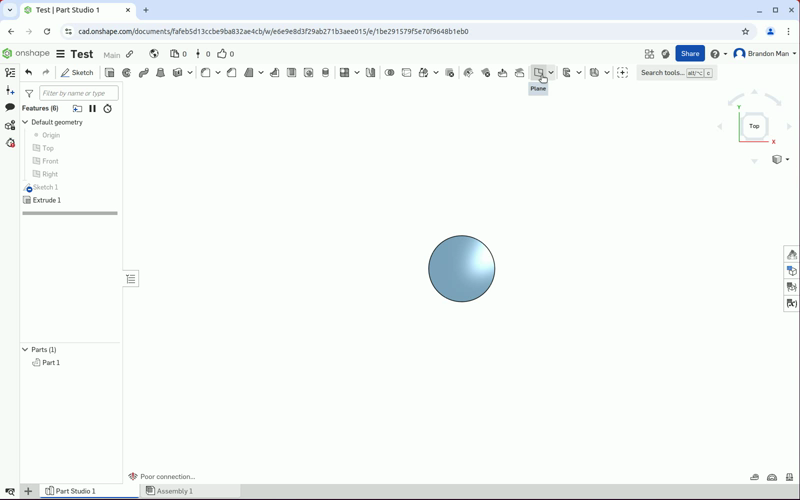
click(541, 75)
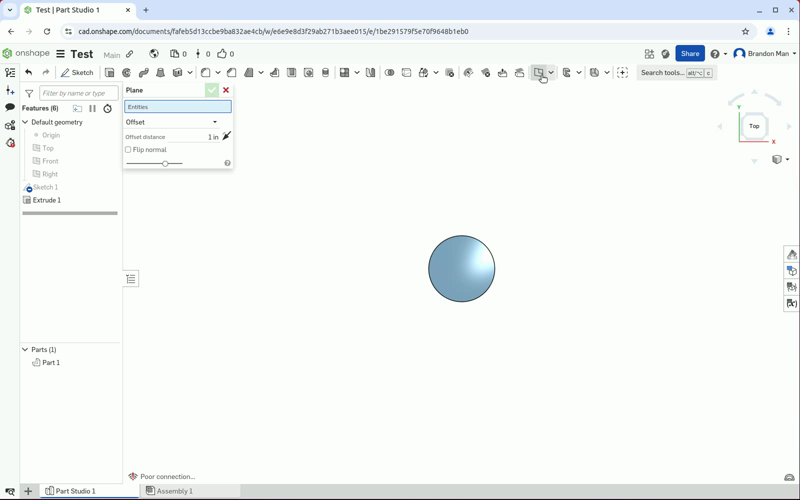
mouse_move(73, 150)
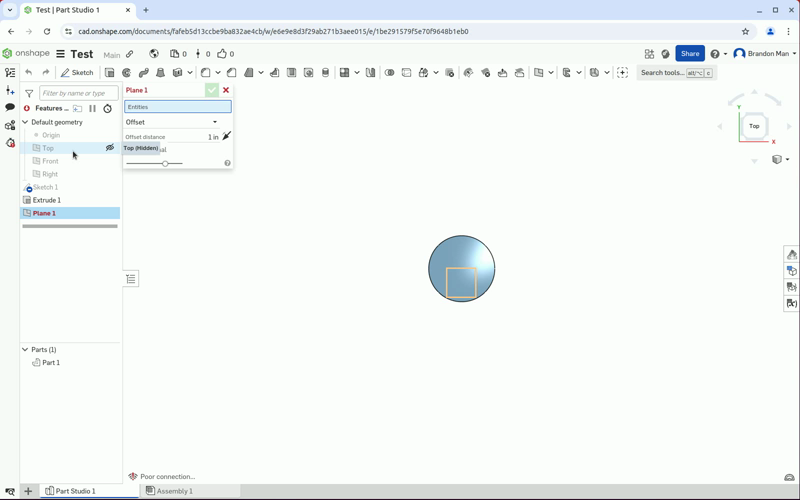
click(73, 150)
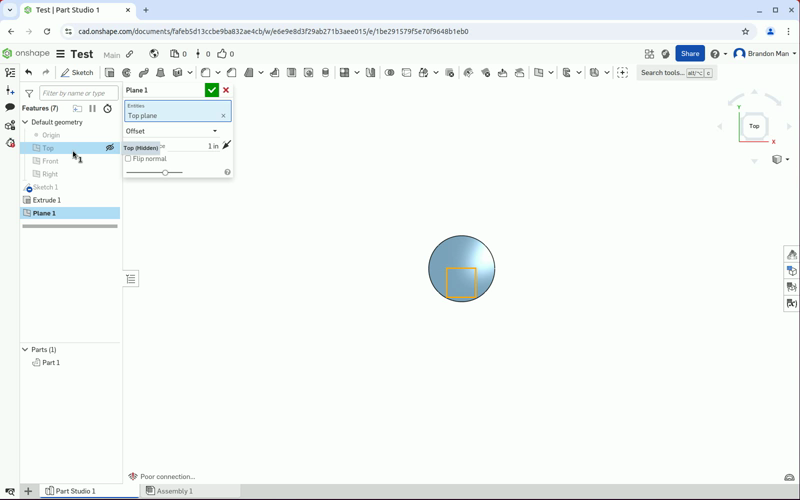
key(tab, 2)
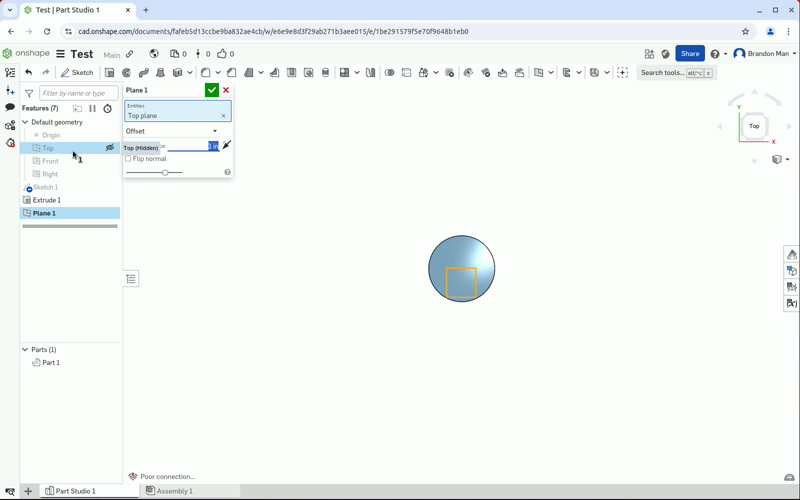
text(13.249)
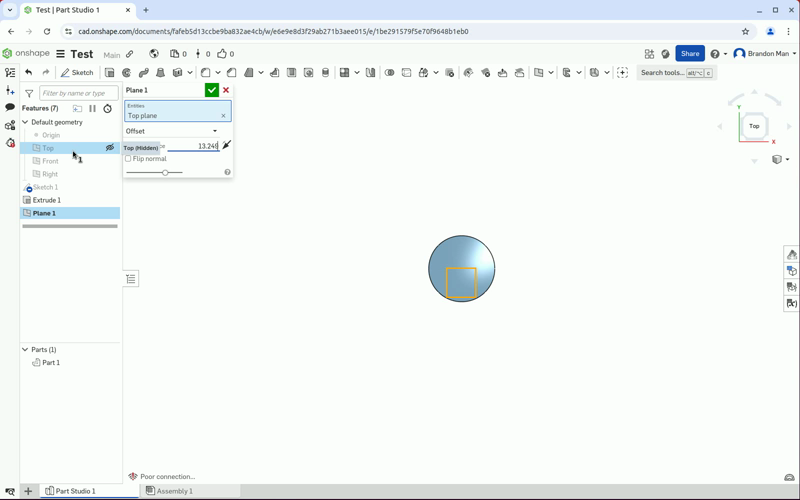
key(enter, 2)
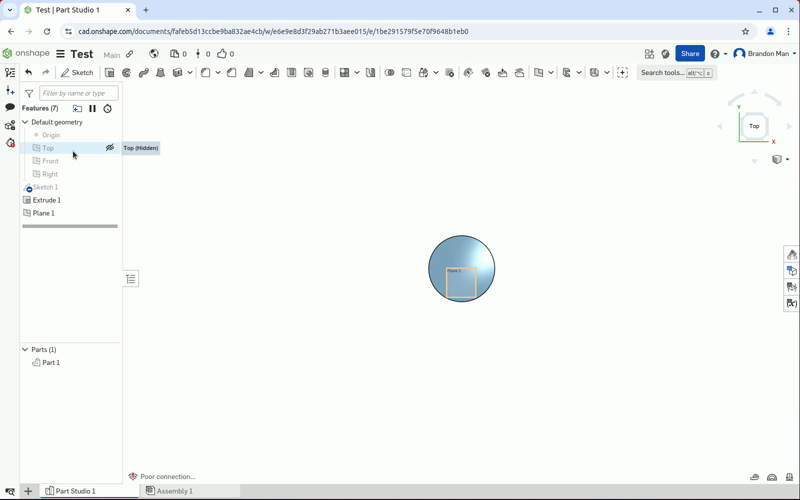
key(shift+s)
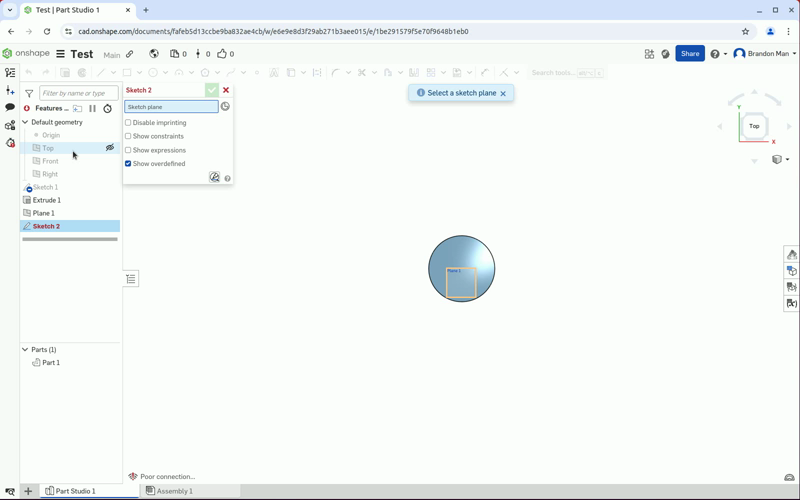
mouse_move(73, 215)
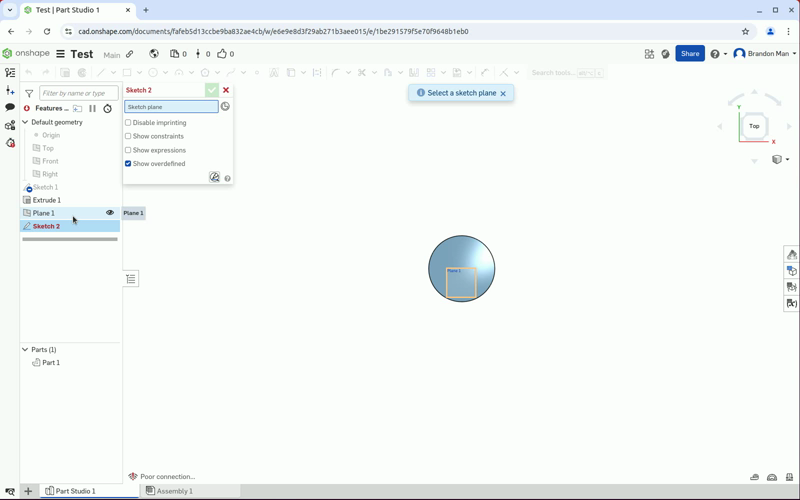
click(73, 215)
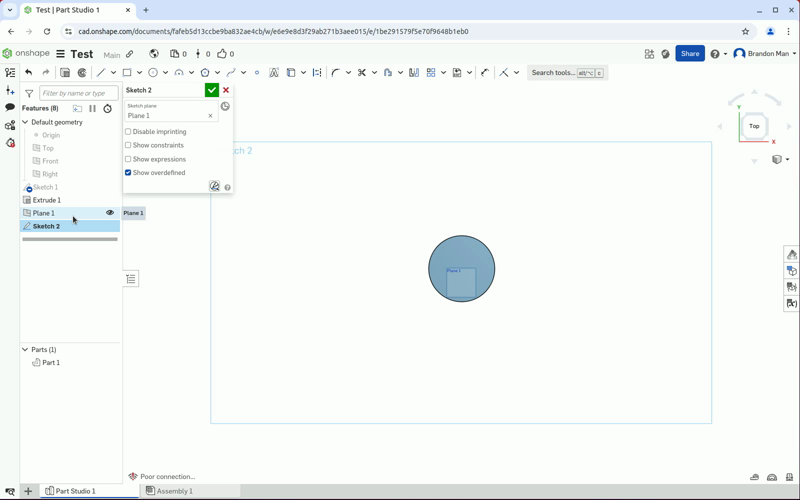
mouse_move(73, 352)
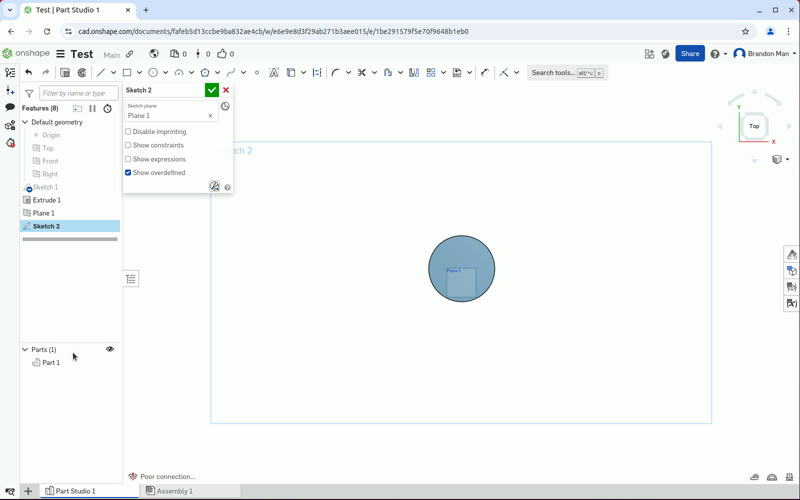
key(y)
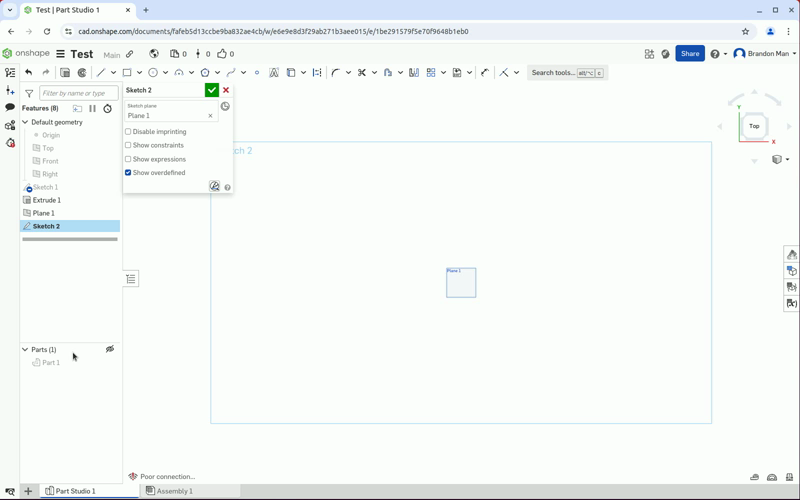
key(l)
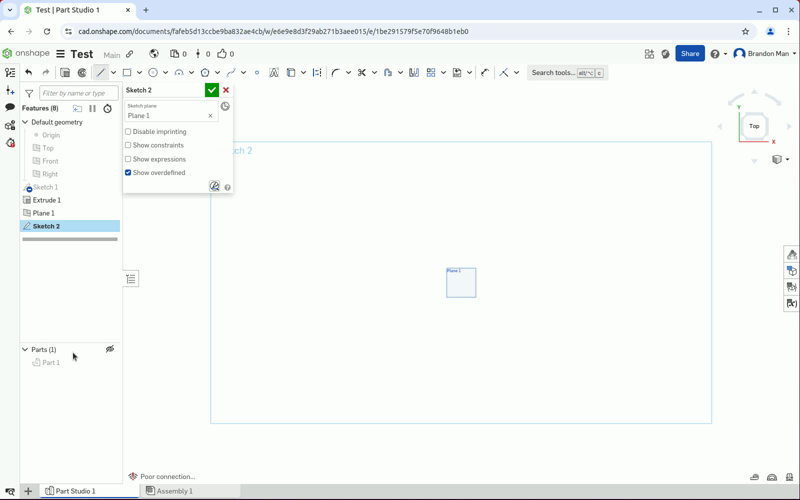
key_down(shift)
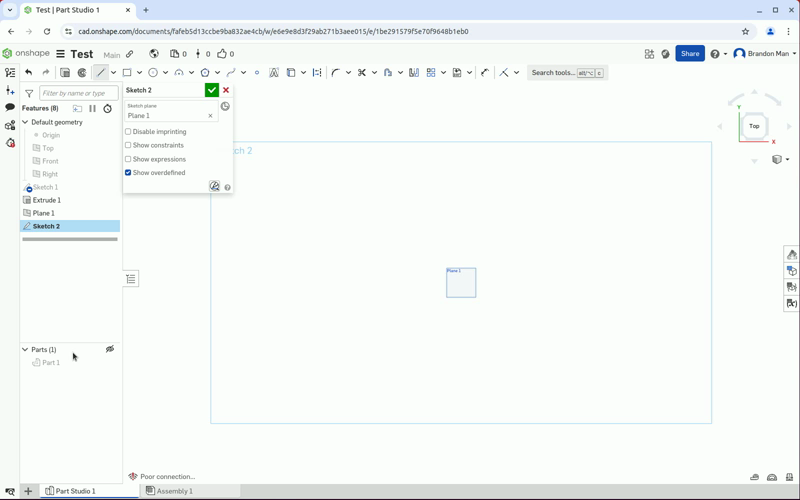
mouse_move(433, 274)
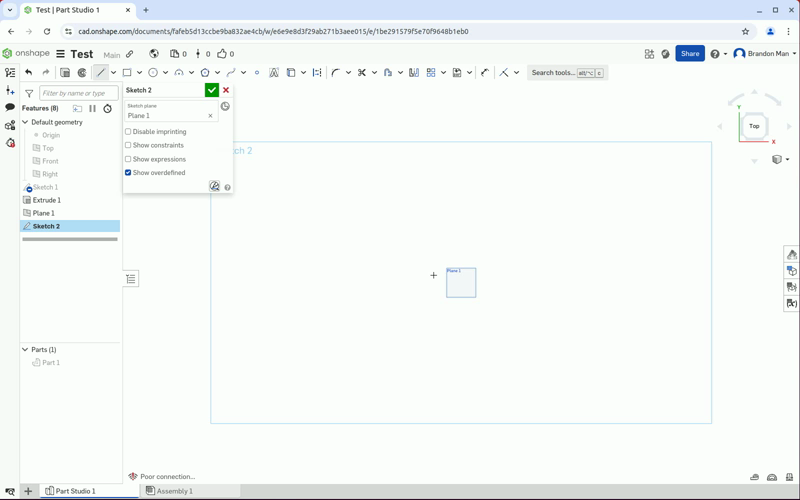
click(433, 274)
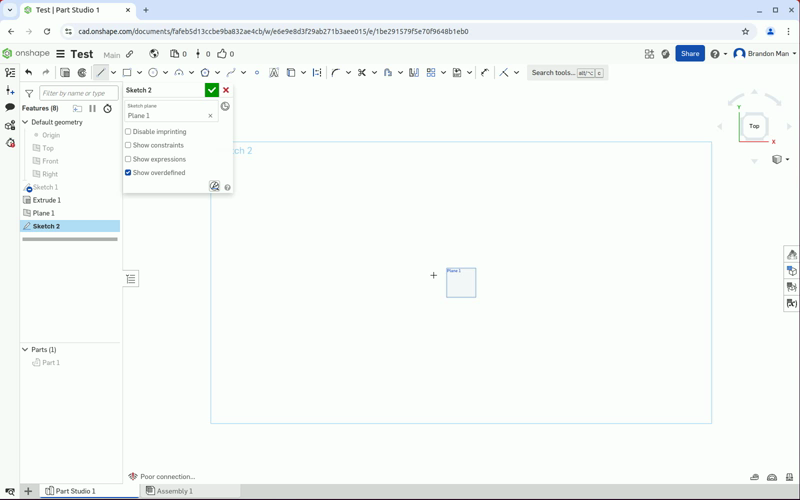
key_up(shift)
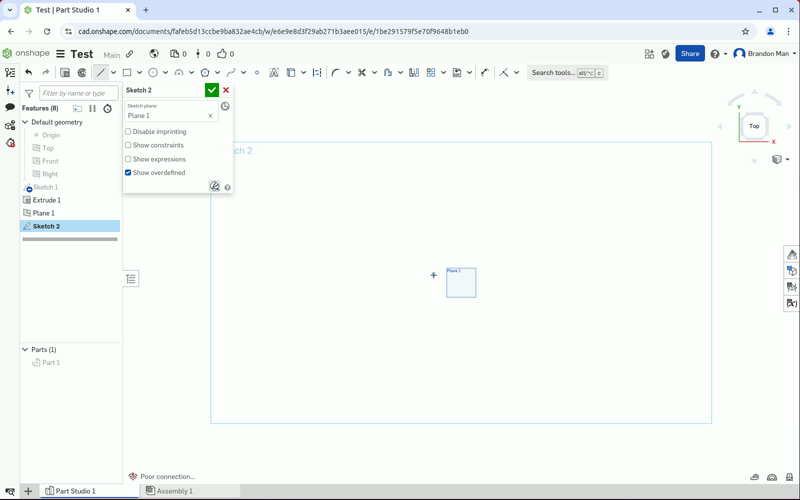
key_down(shift)
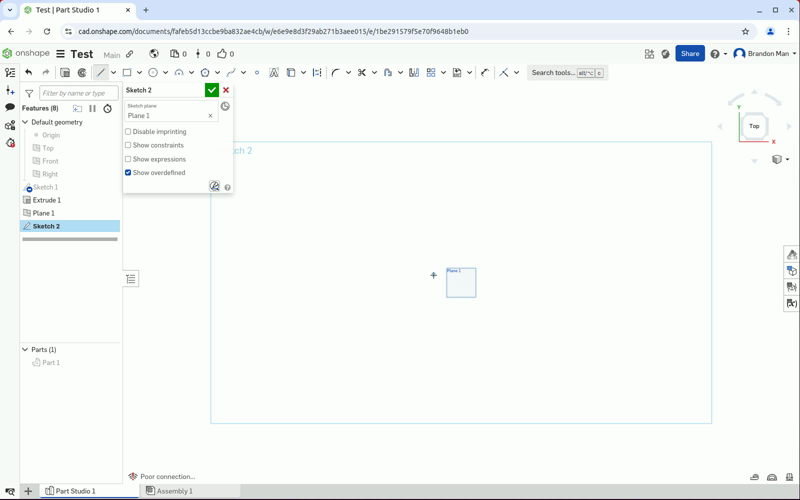
mouse_move(463, 274)
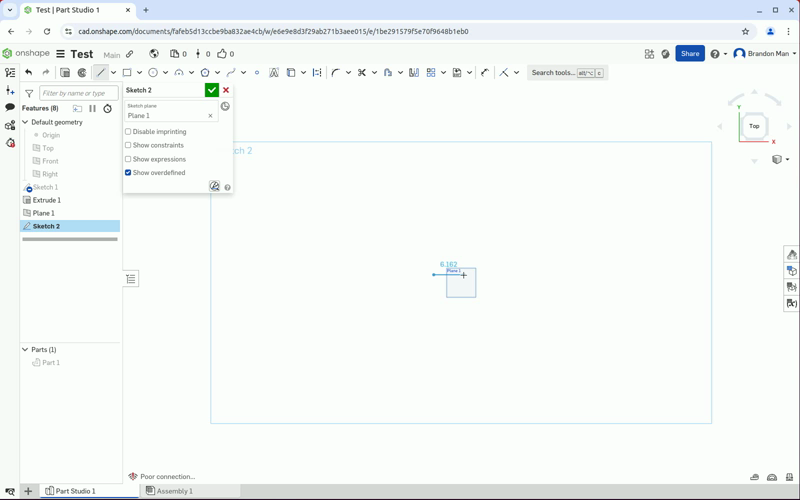
mouse_move(454, 295)
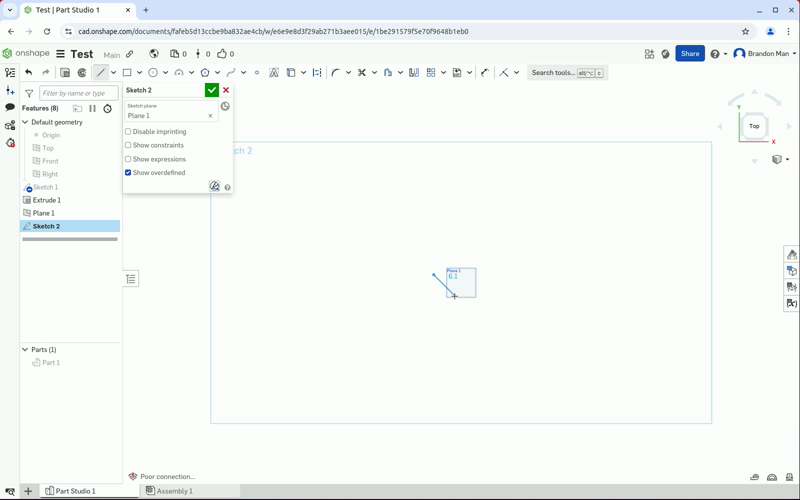
click(454, 295)
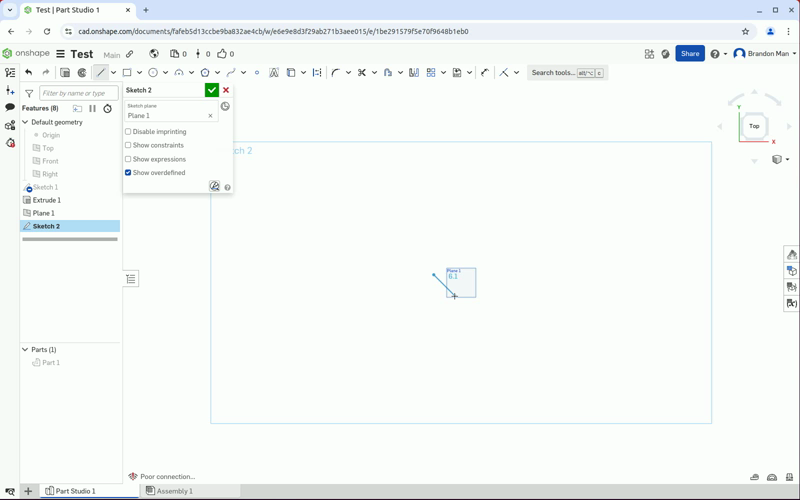
key_up(shift)
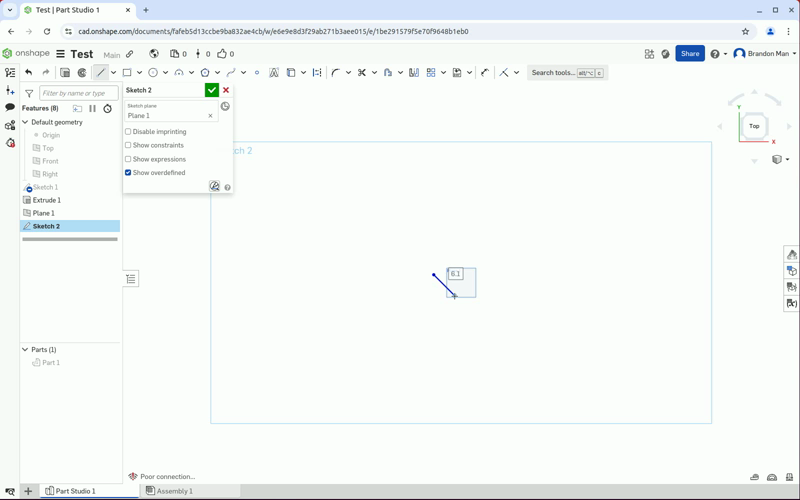
key(esc)
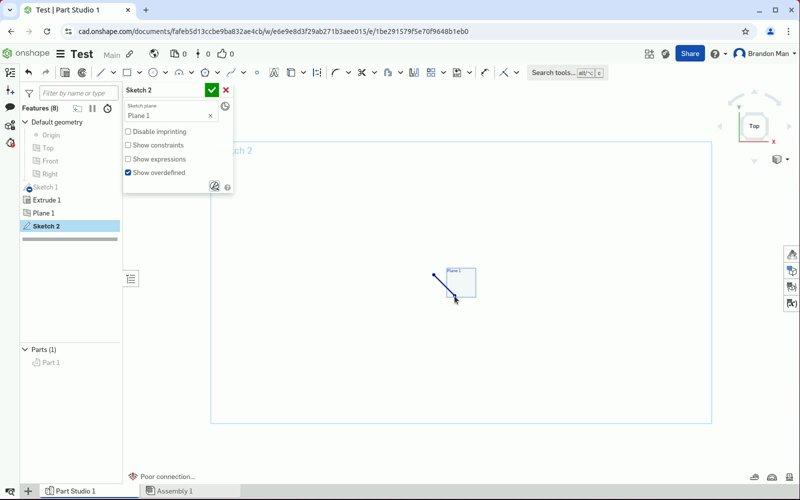
key(a)
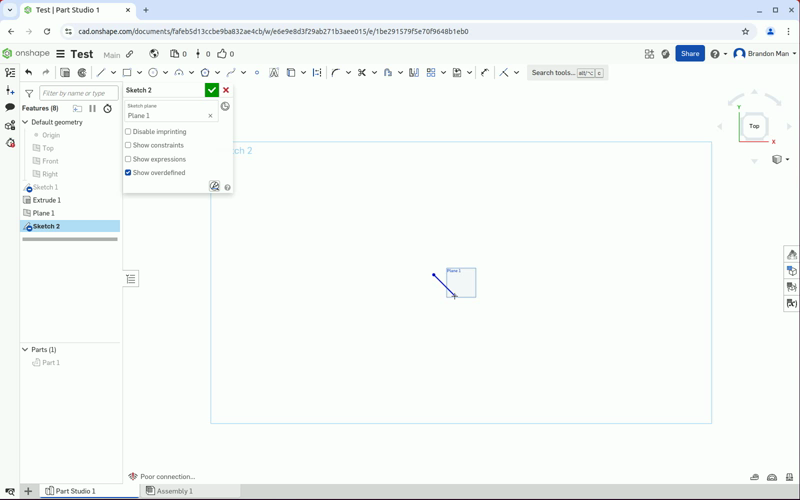
mouse_move(454, 295)
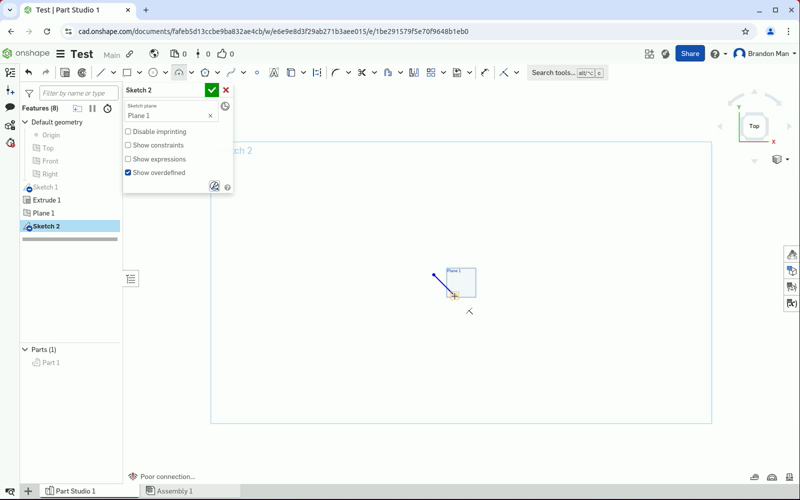
click(454, 295)
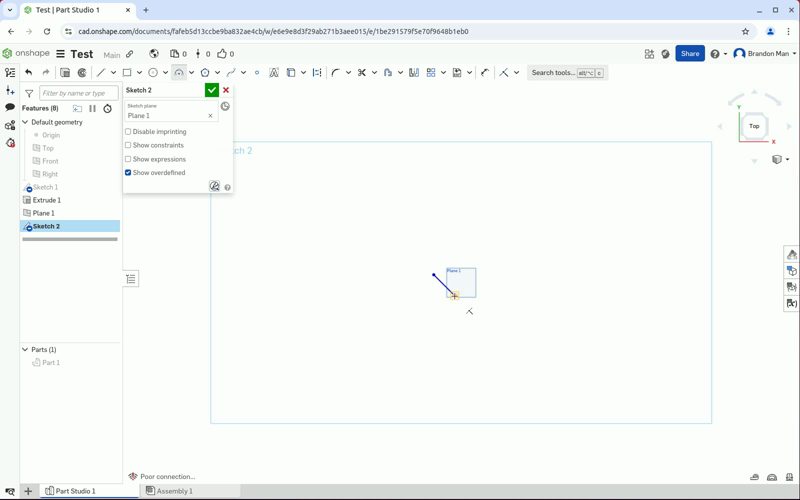
key_down(shift)
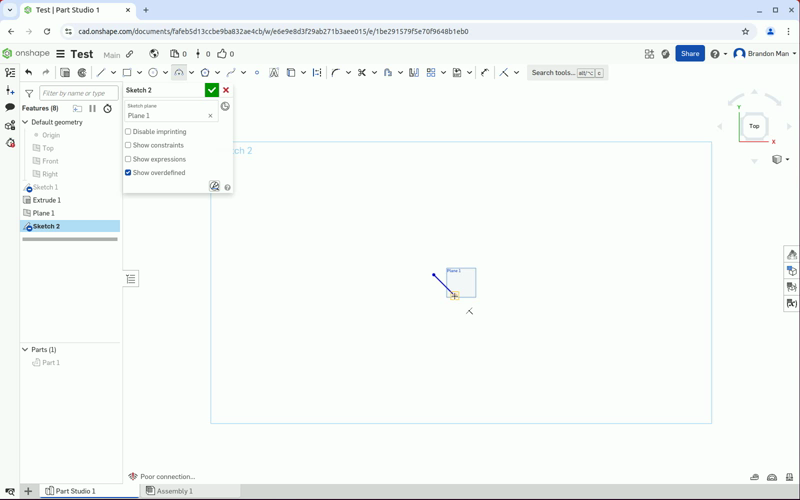
mouse_move(465, 295)
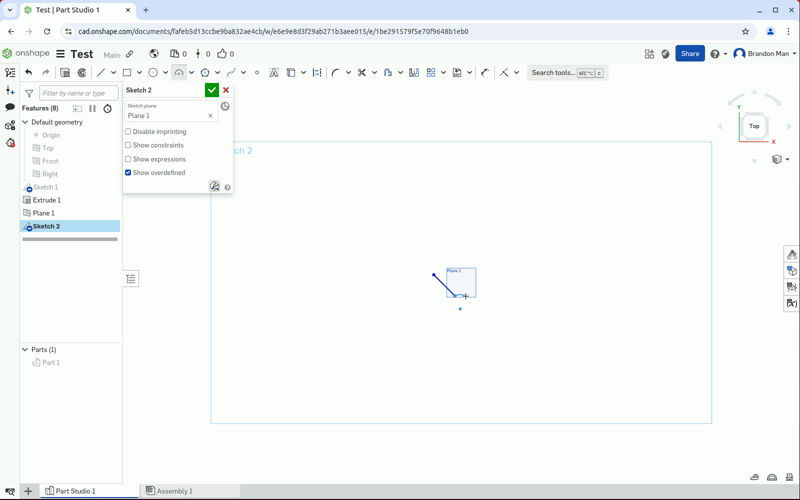
click(465, 295)
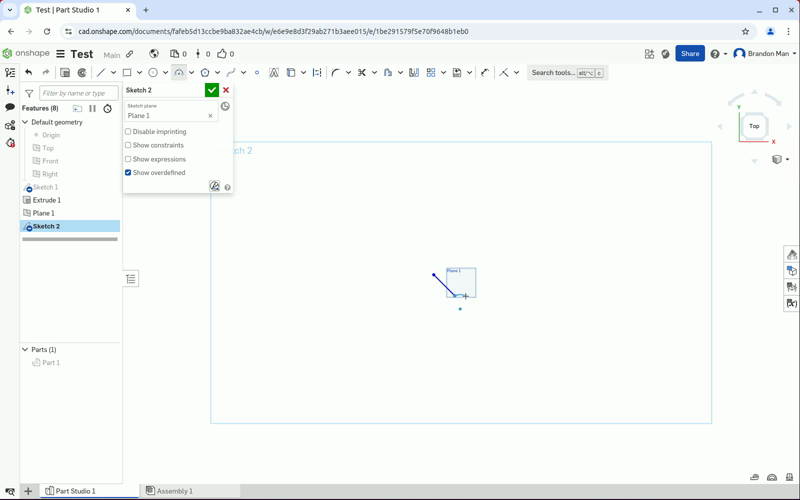
mouse_move(460, 297)
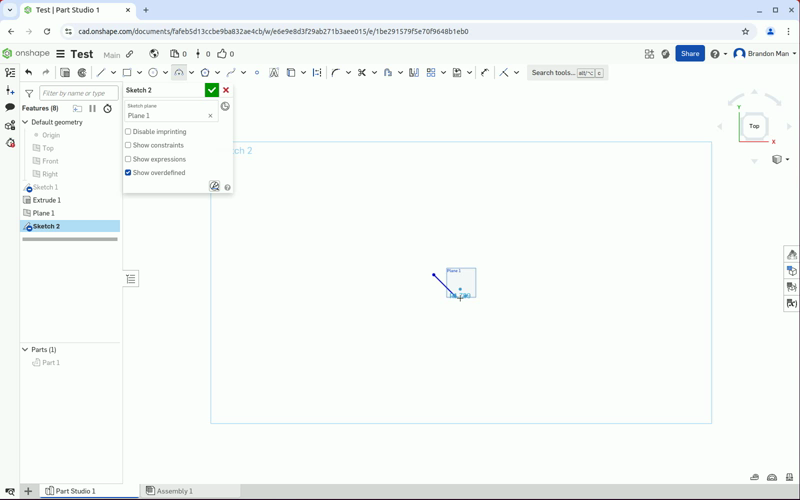
click(460, 297)
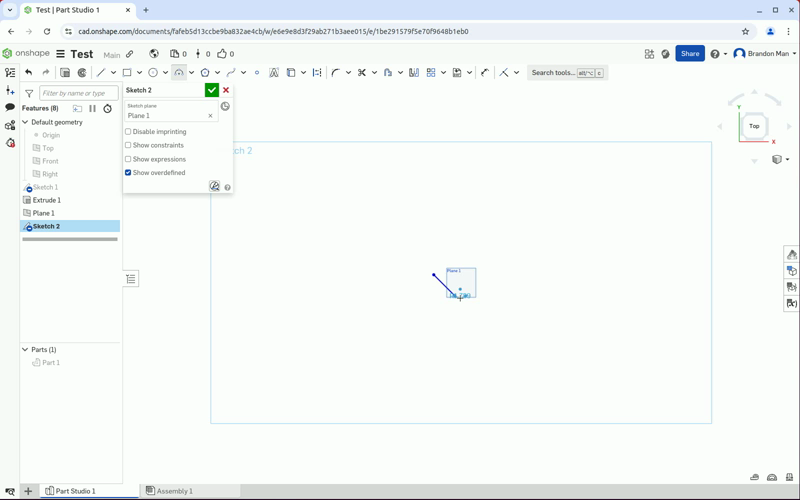
key_up(shift)
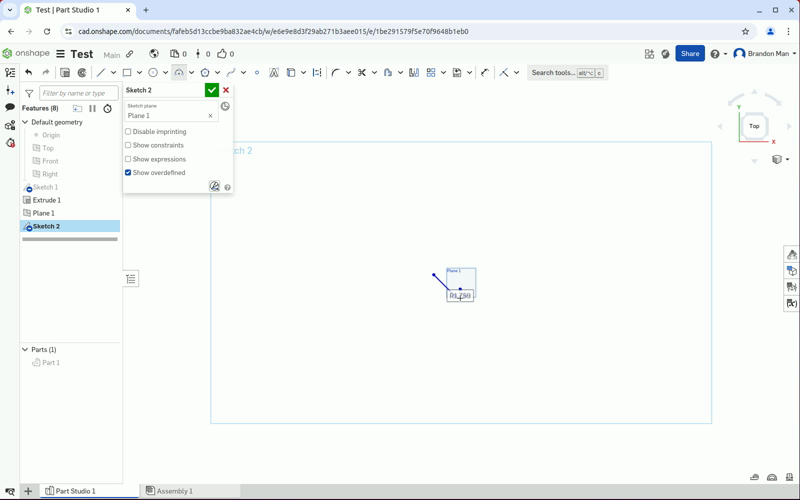
key(esc)
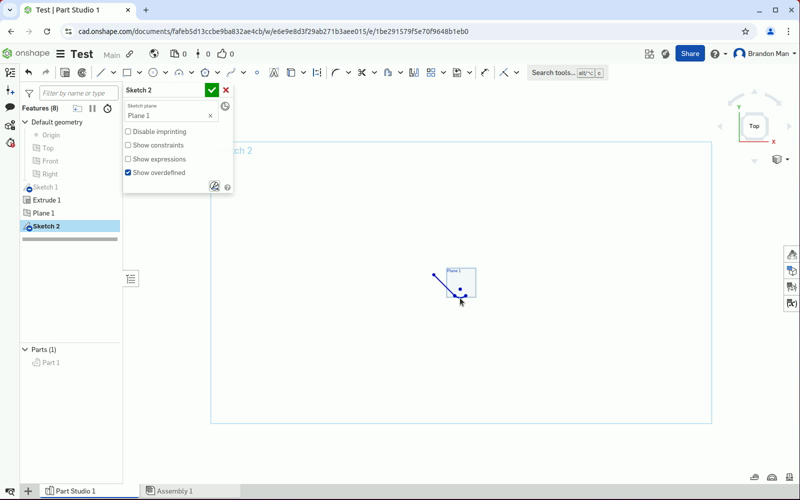
key(l)
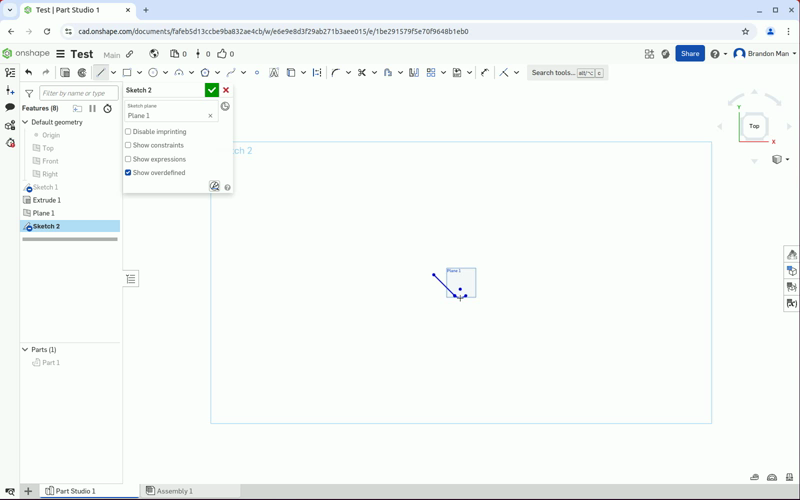
mouse_move(465, 295)
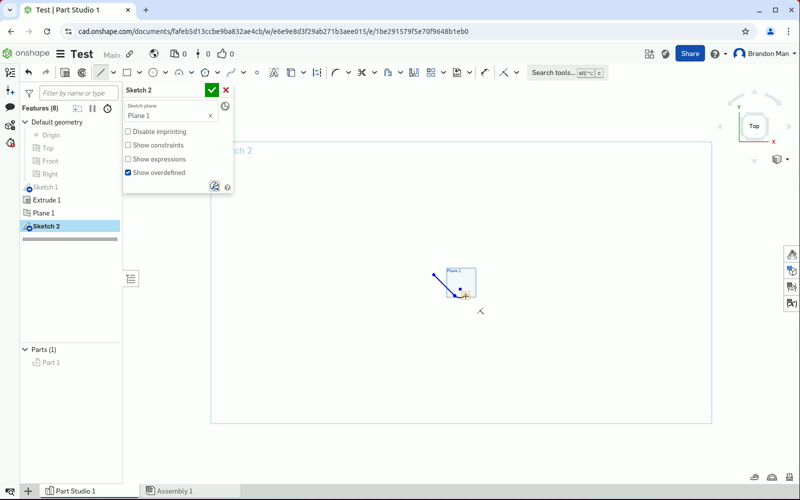
click(465, 295)
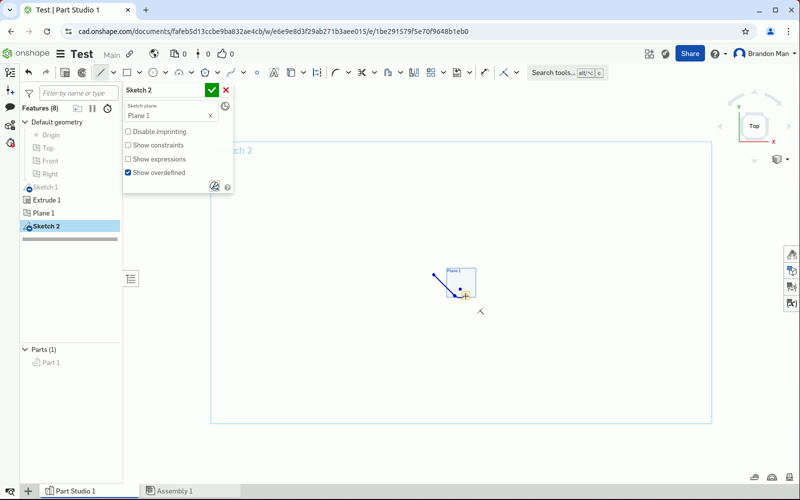
key_down(shift)
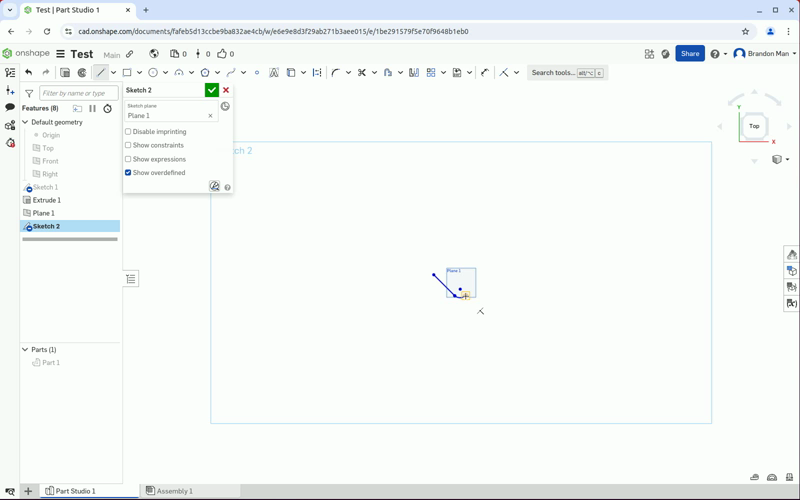
mouse_move(495, 295)
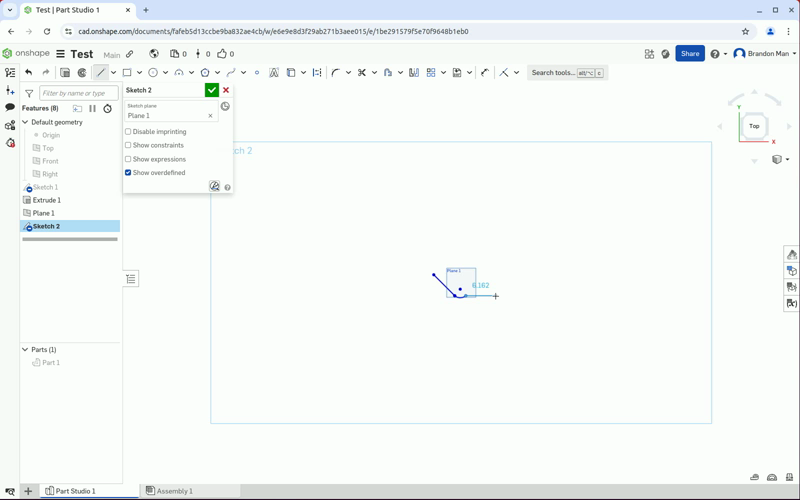
mouse_move(487, 274)
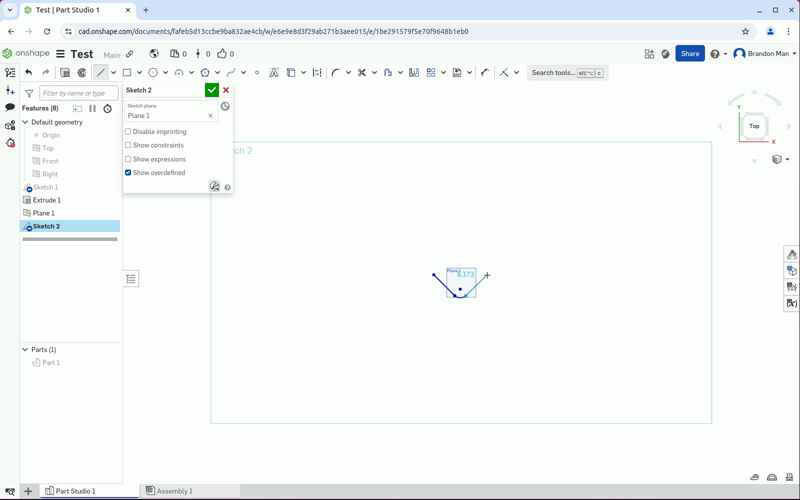
click(487, 274)
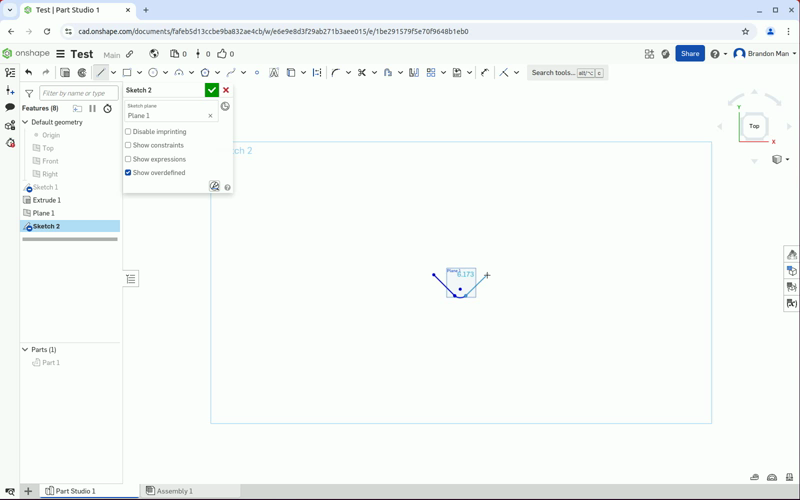
key_up(shift)
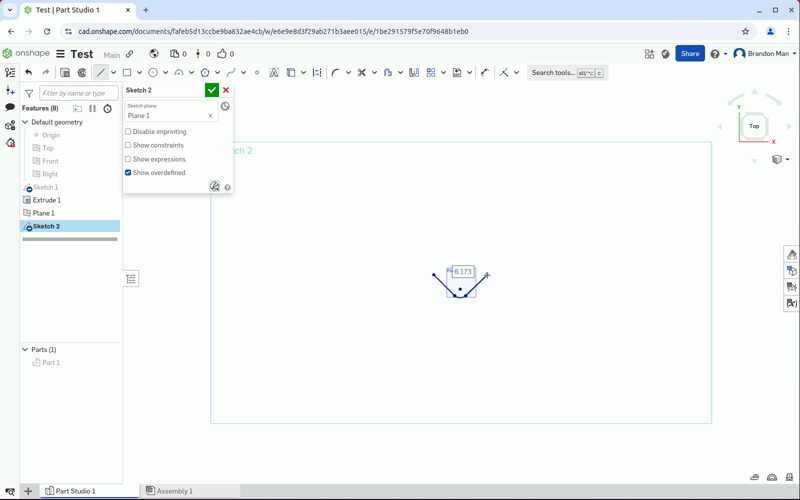
key(esc)
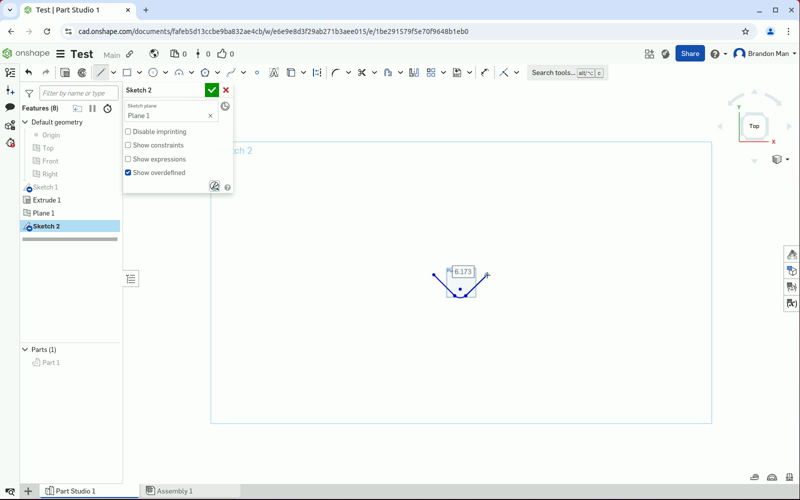
key(a)
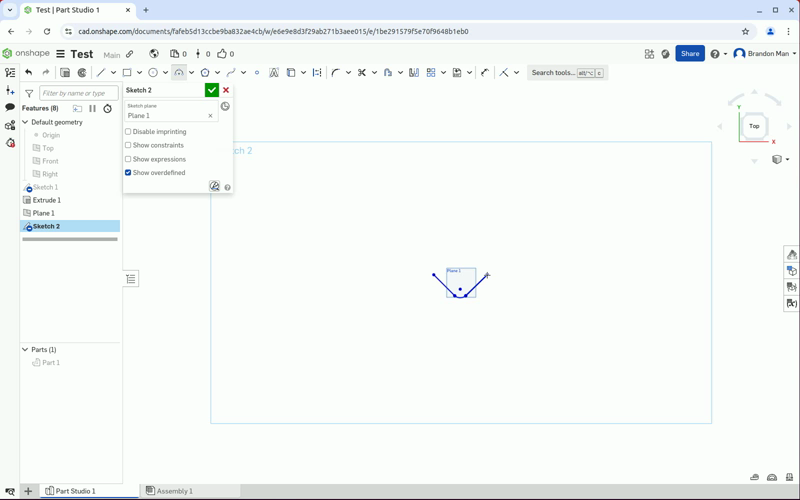
mouse_move(487, 274)
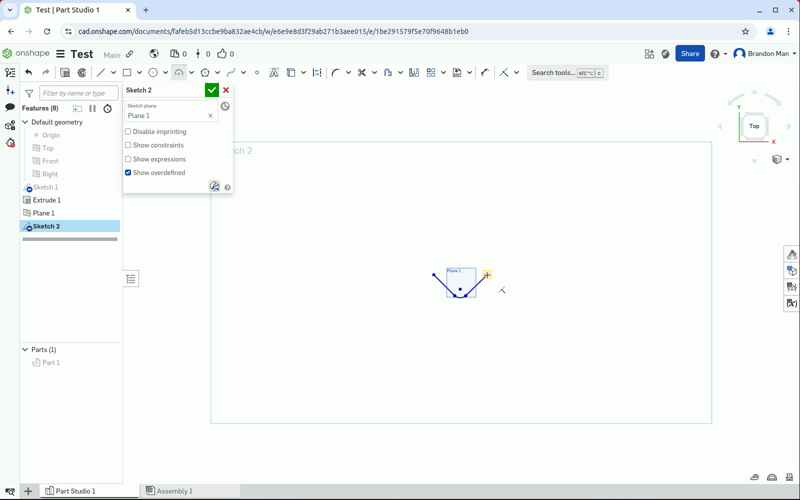
click(487, 274)
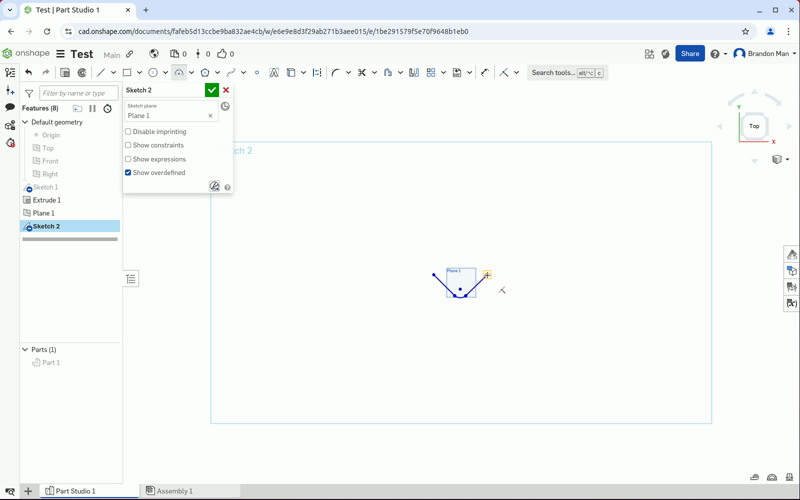
key_down(shift)
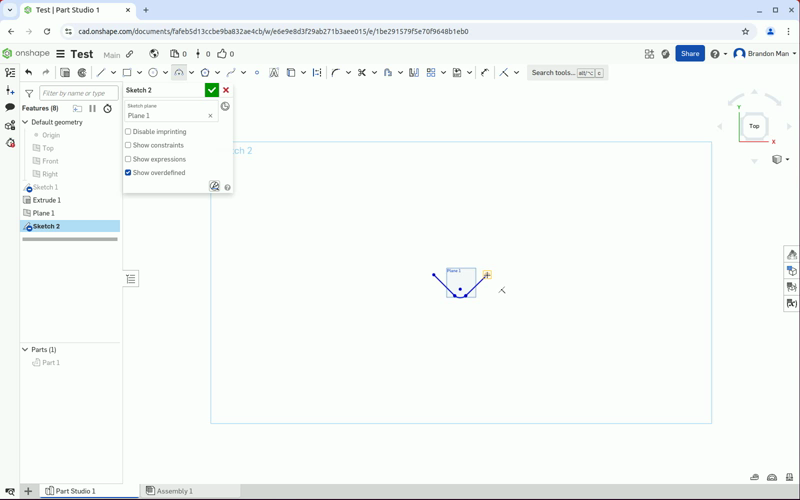
mouse_move(487, 262)
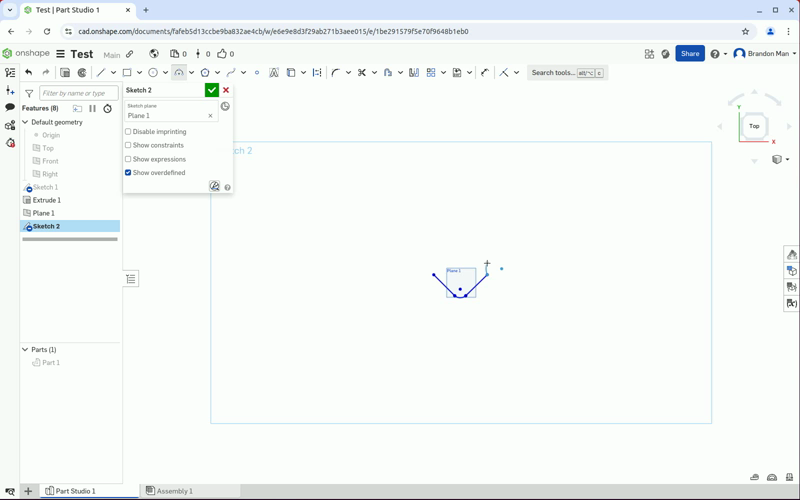
click(487, 262)
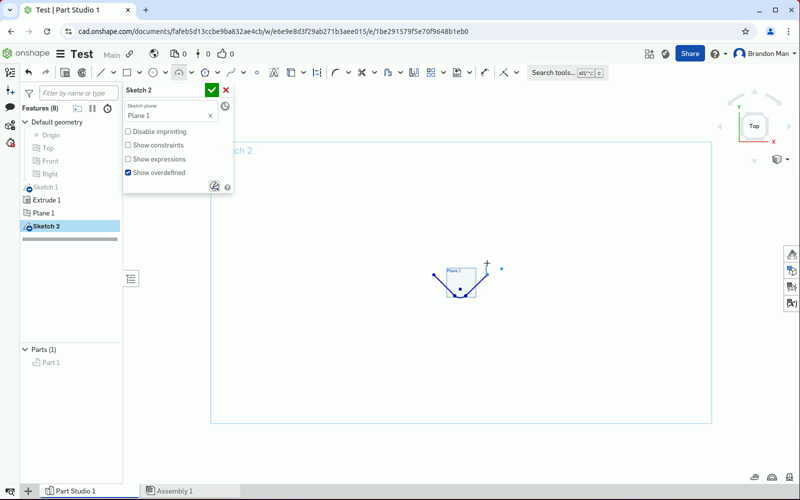
mouse_move(489, 268)
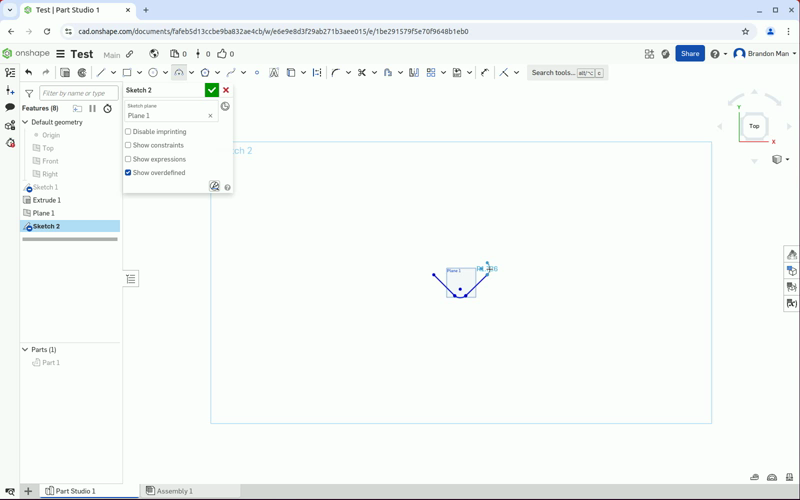
click(489, 268)
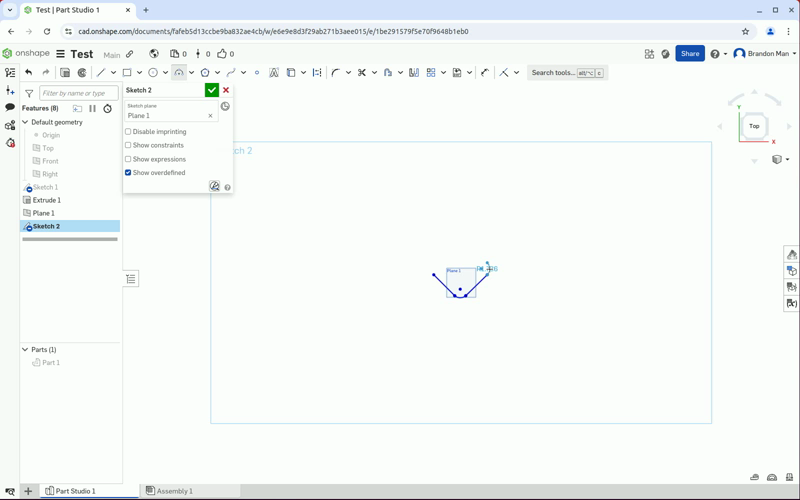
key_up(shift)
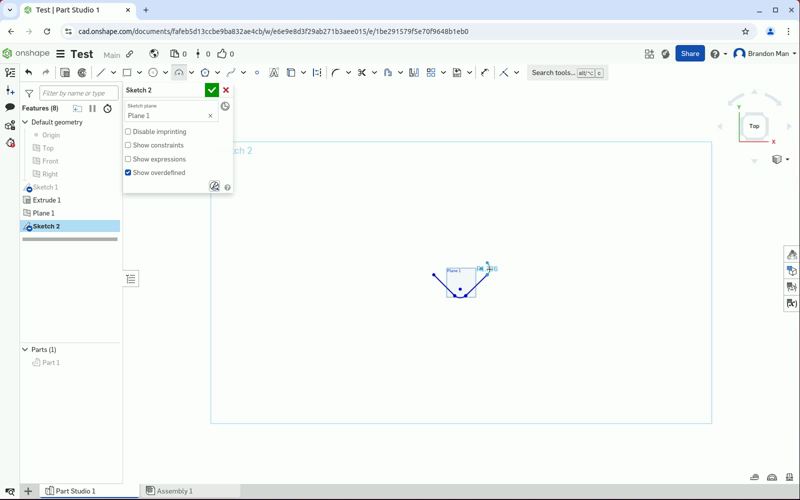
key(esc)
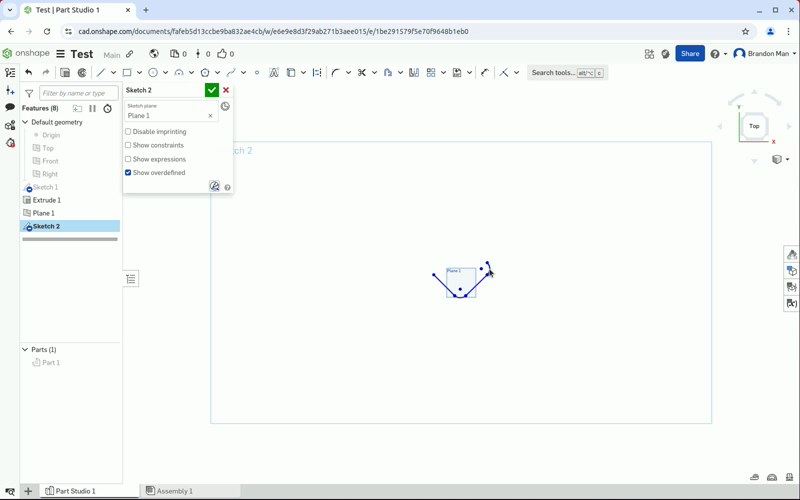
key(l)
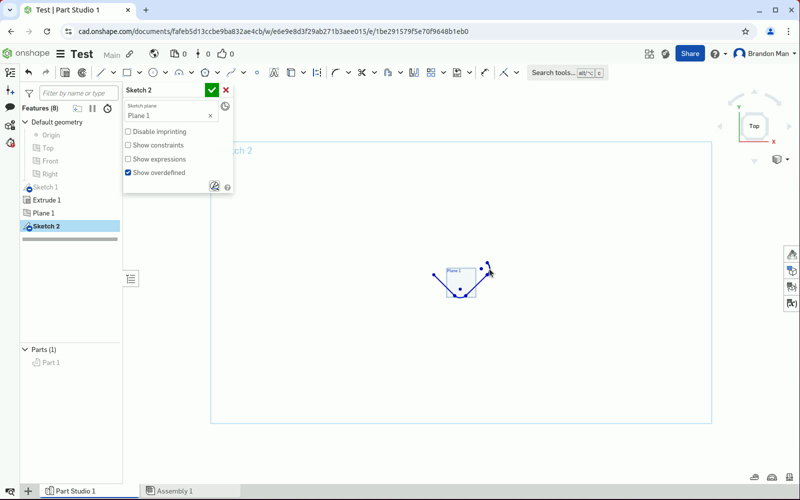
mouse_move(487, 262)
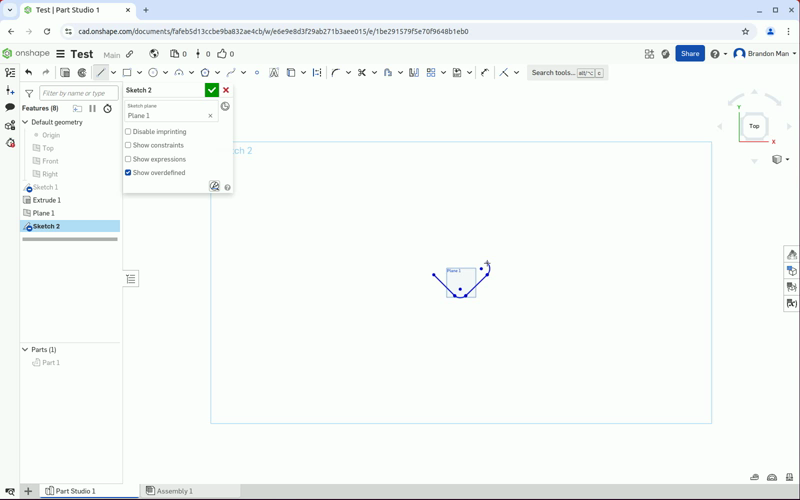
click(487, 262)
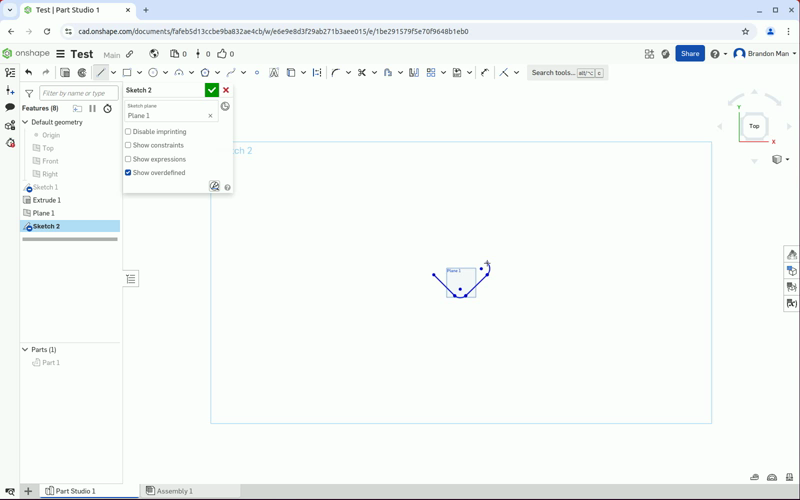
key_down(shift)
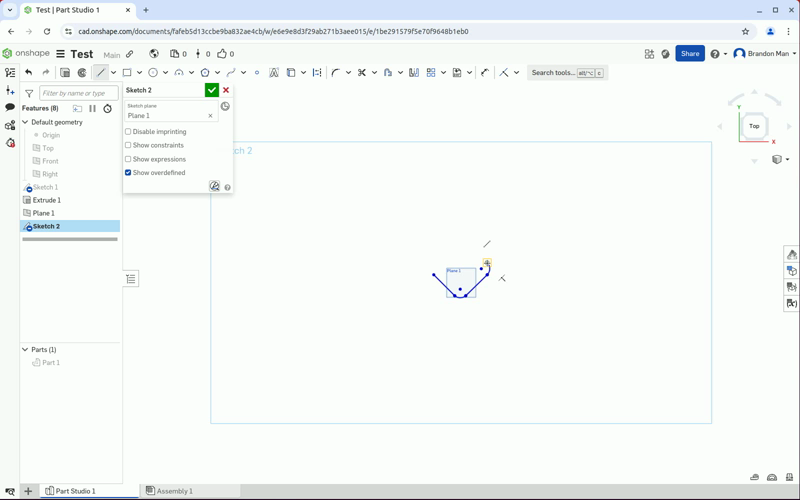
mouse_move(517, 262)
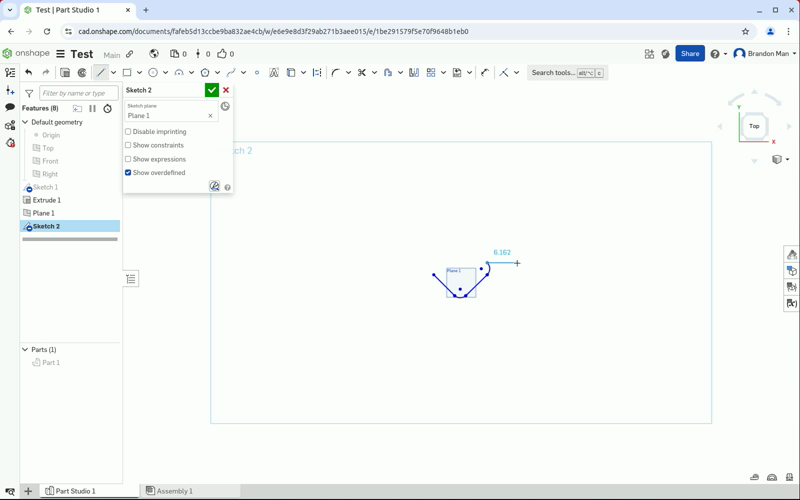
mouse_move(465, 242)
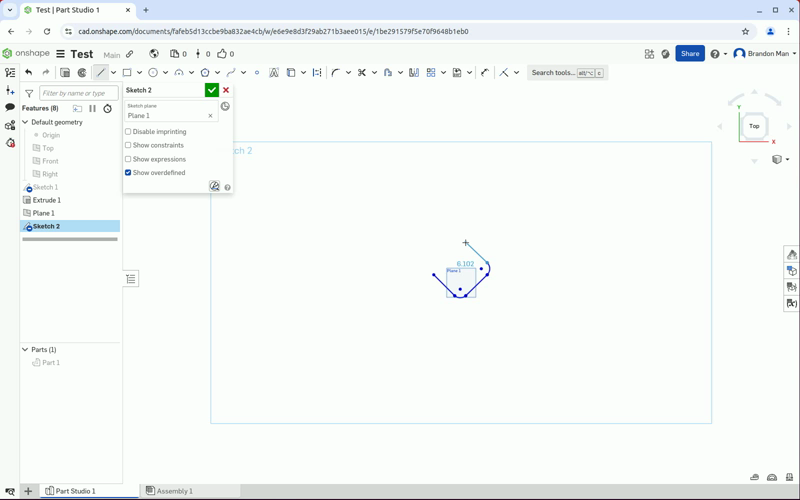
click(465, 242)
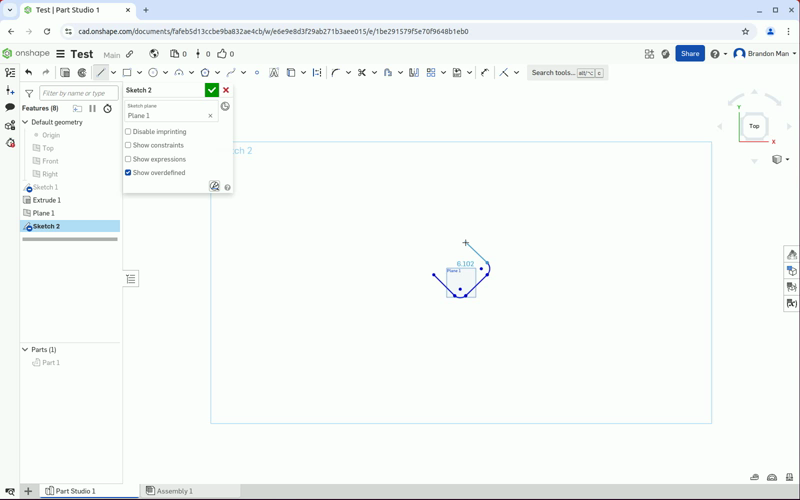
key_up(shift)
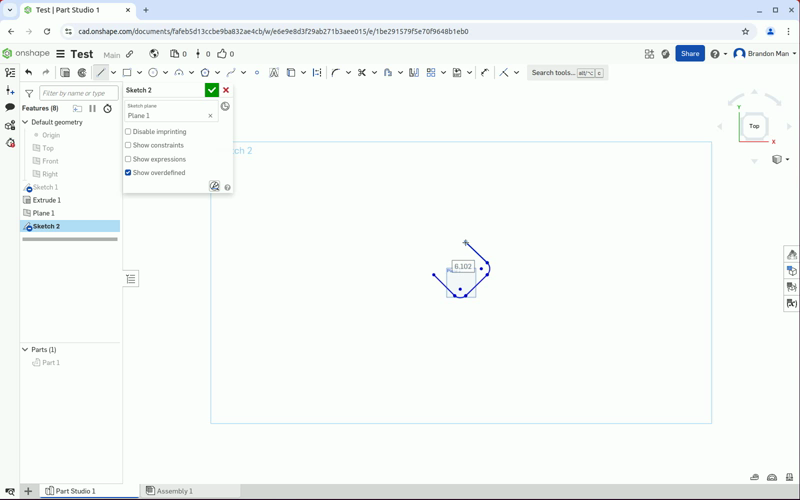
key(esc)
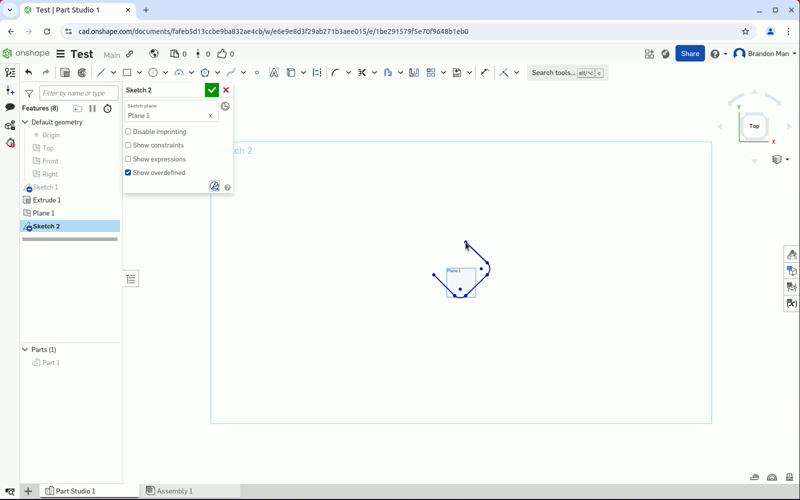
key(a)
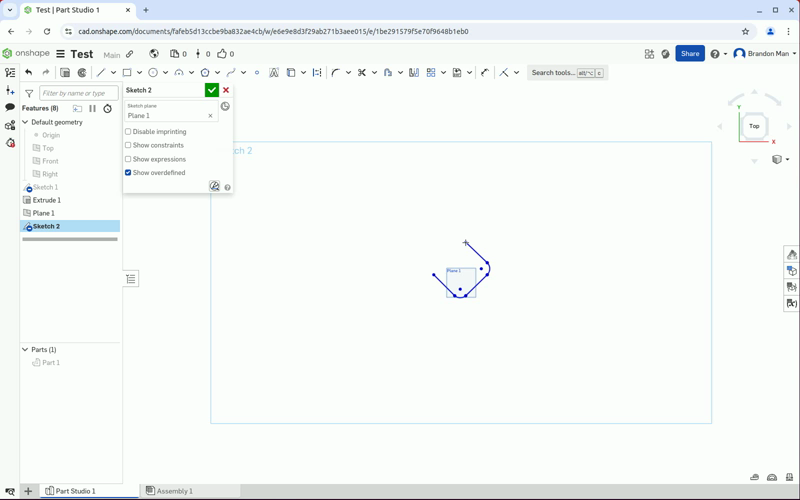
mouse_move(465, 242)
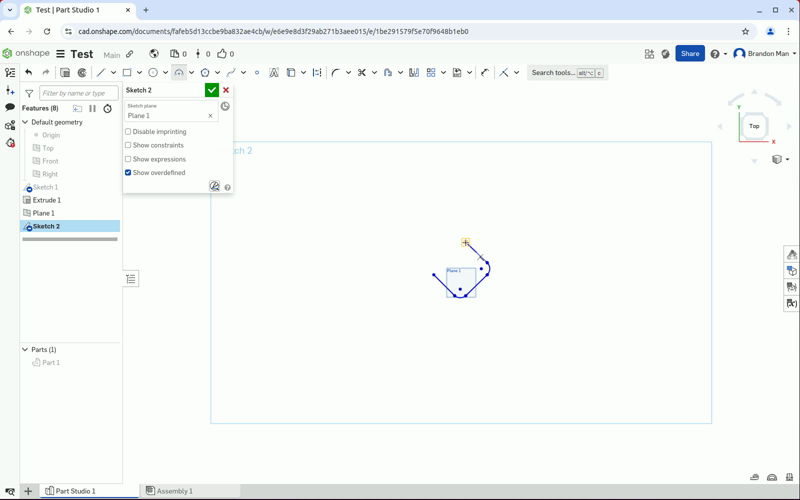
click(465, 242)
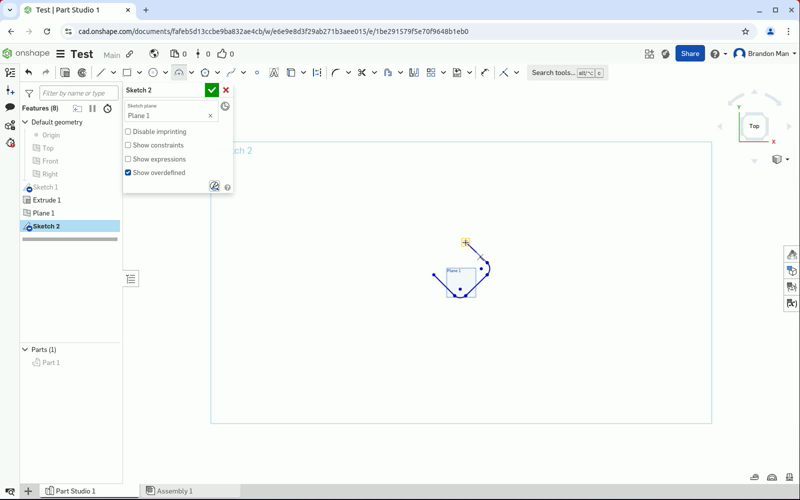
key_down(shift)
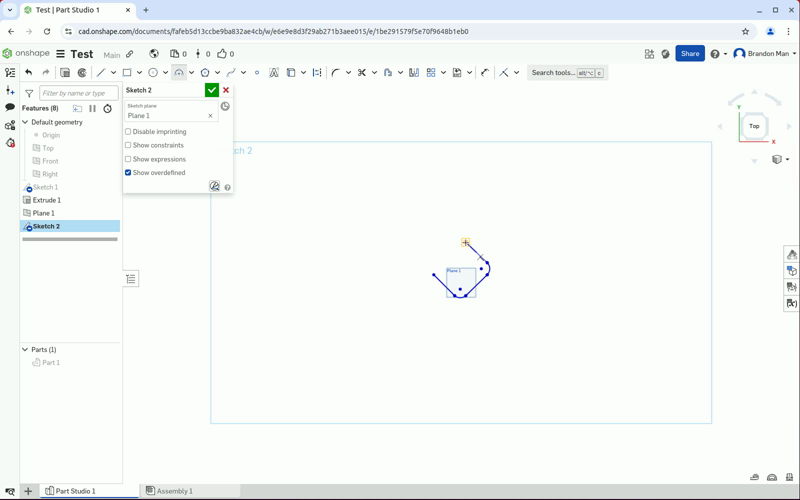
mouse_move(454, 242)
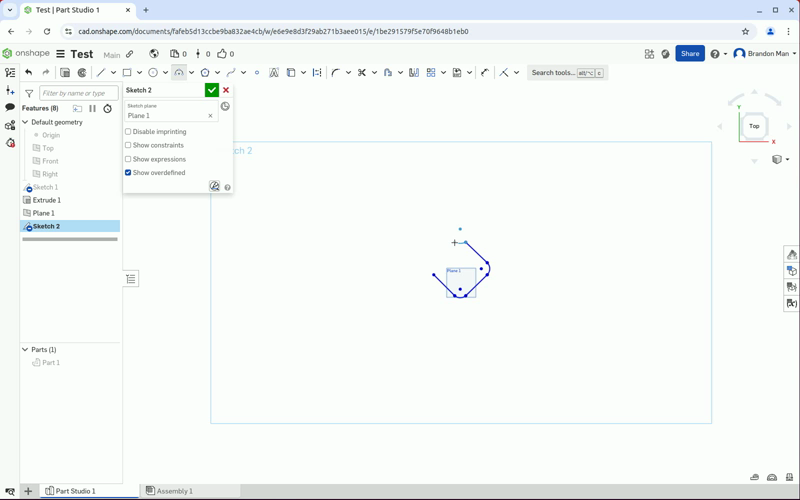
click(454, 242)
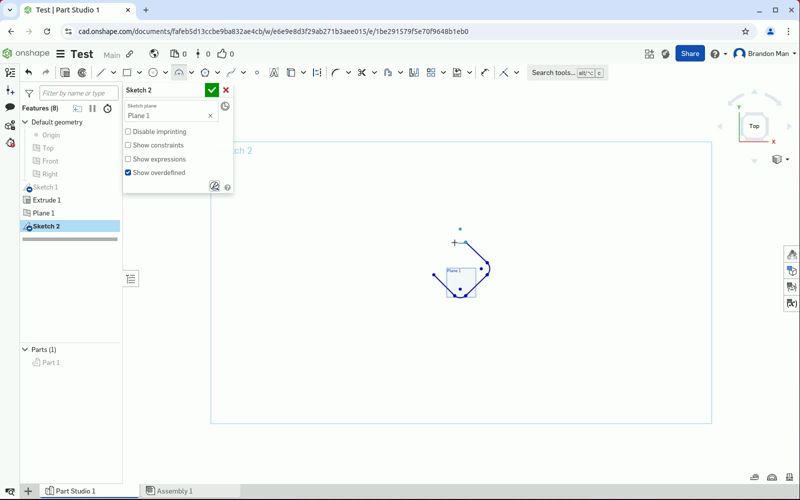
mouse_move(460, 240)
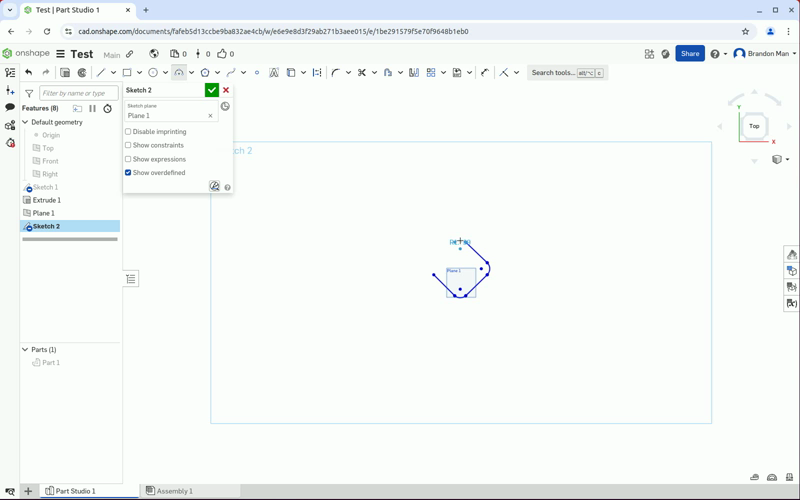
click(460, 240)
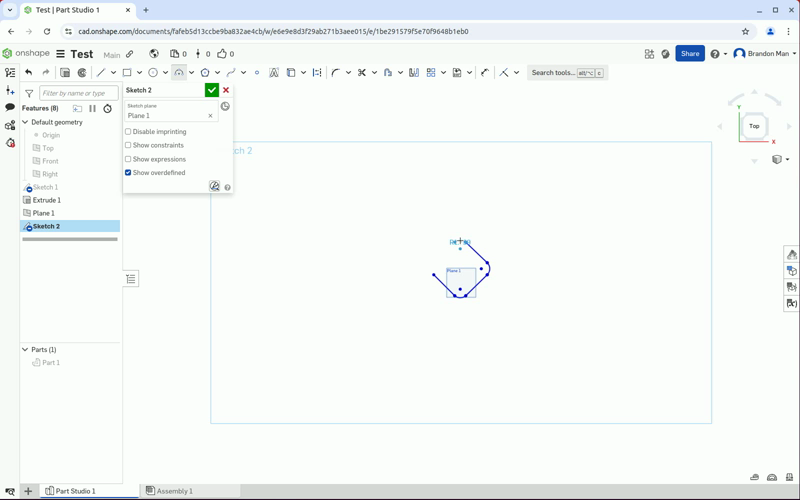
key_up(shift)
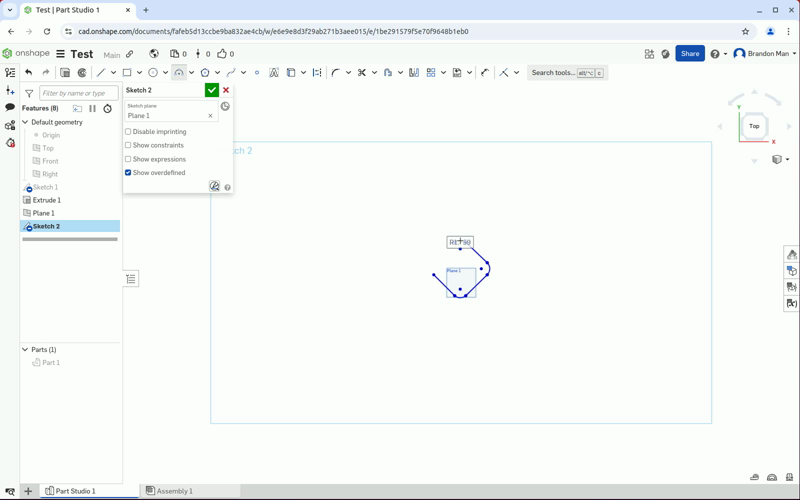
key(esc)
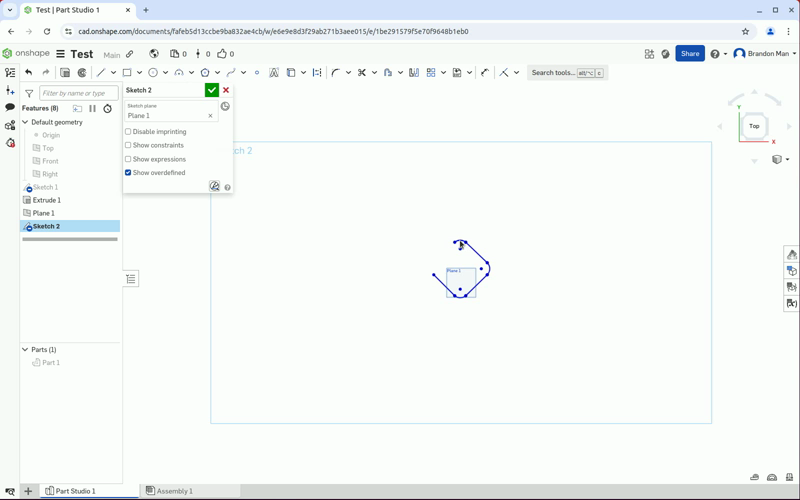
key(l)
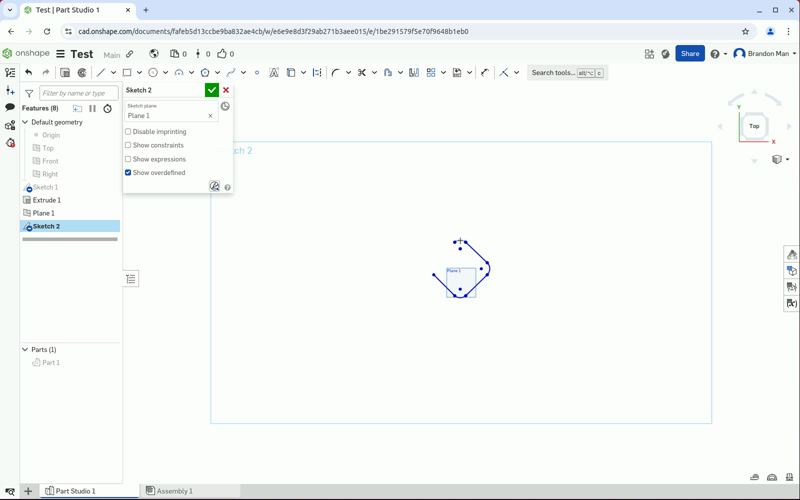
mouse_move(454, 242)
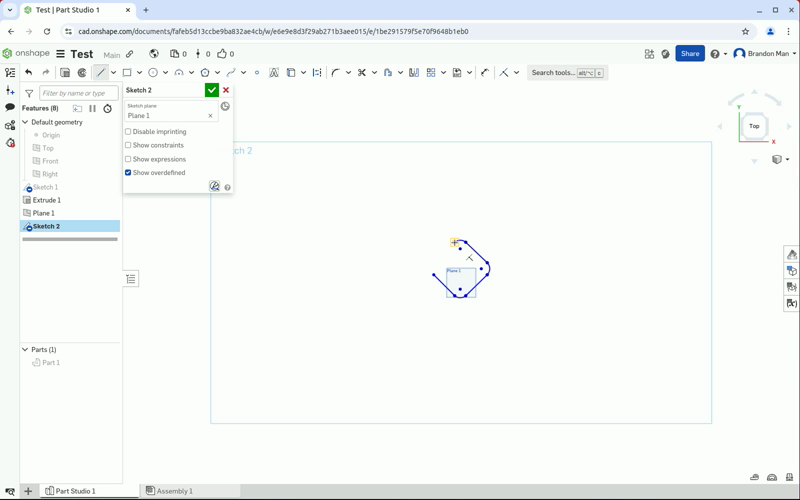
click(454, 242)
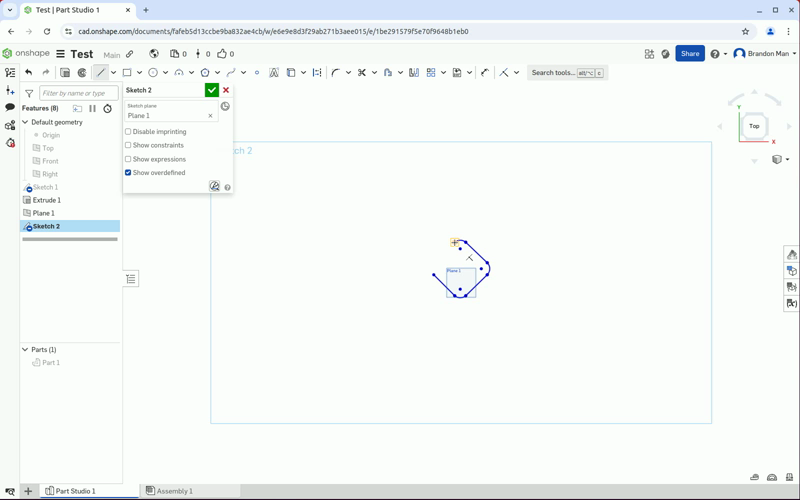
key_down(shift)
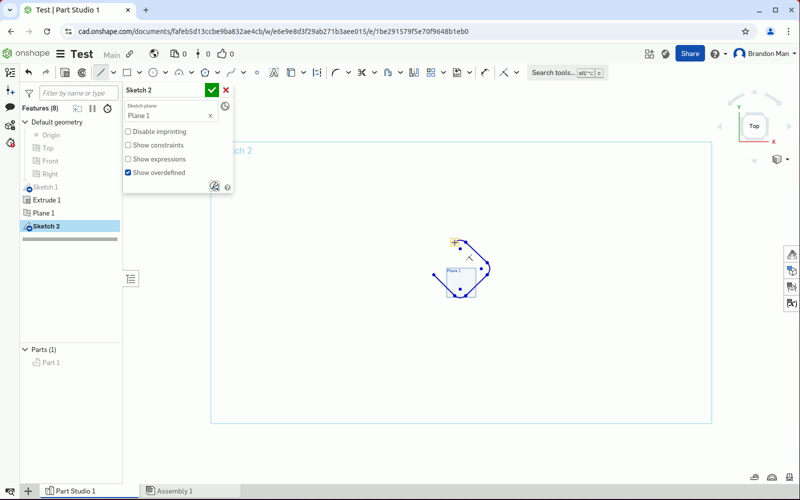
mouse_move(484, 242)
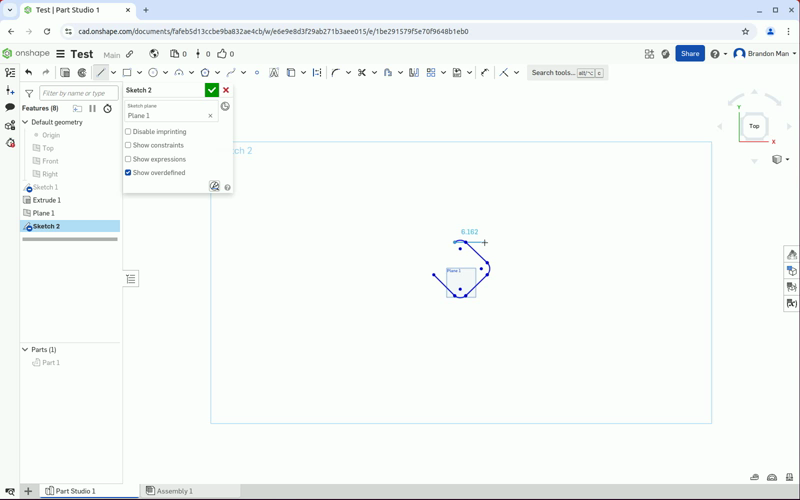
mouse_move(433, 262)
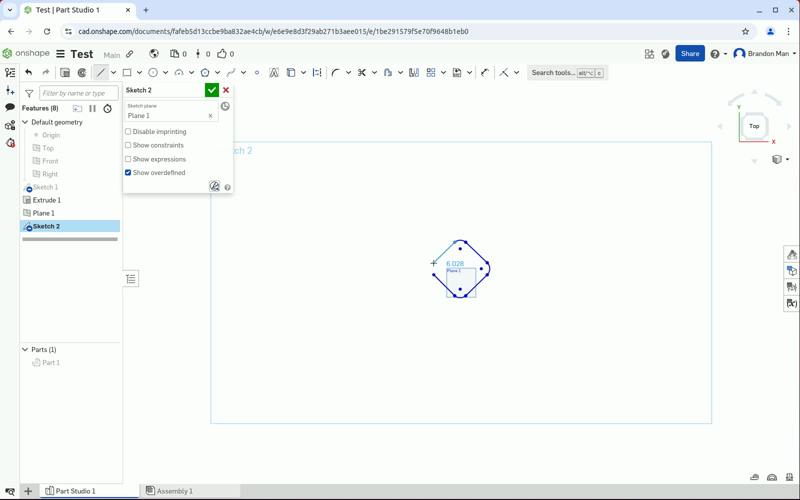
click(433, 262)
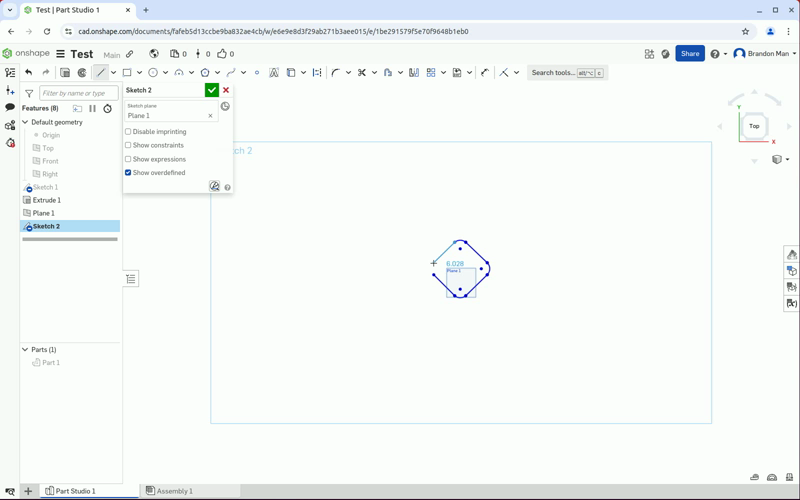
key_up(shift)
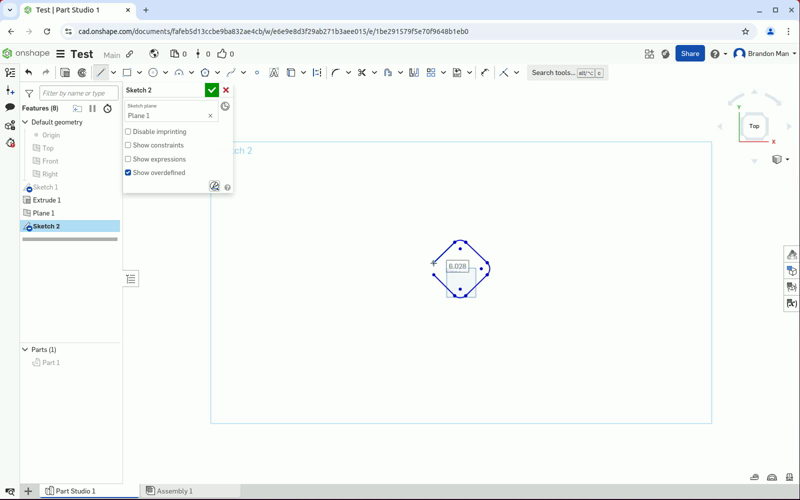
key(esc)
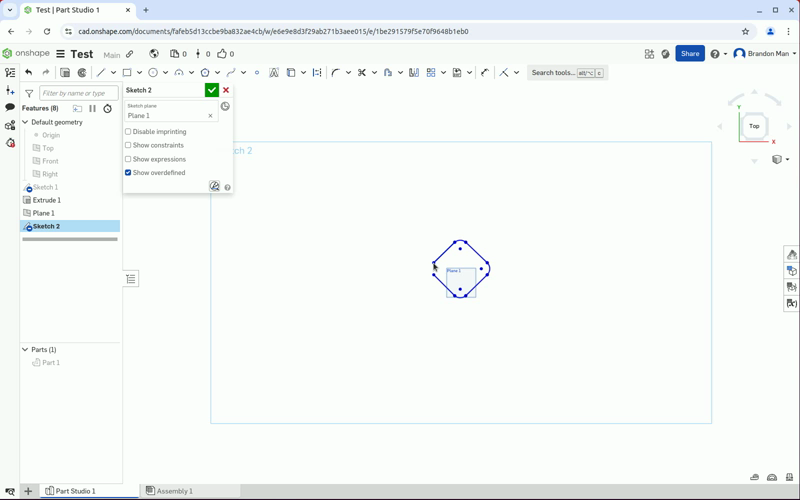
key(a)
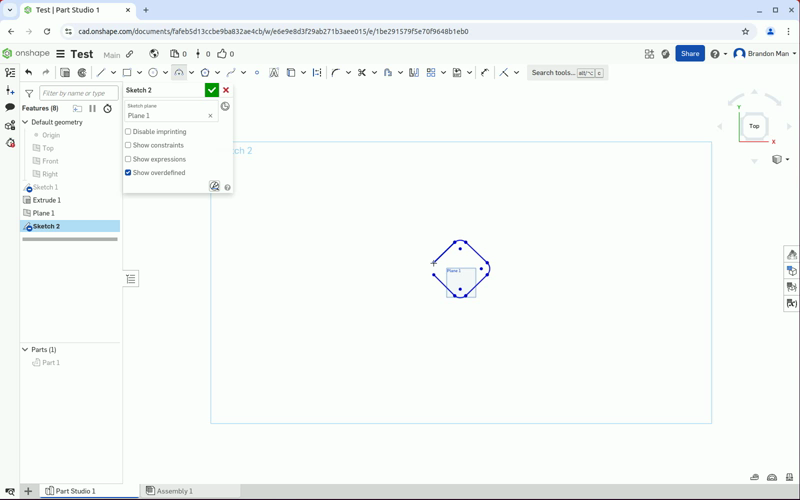
mouse_move(433, 262)
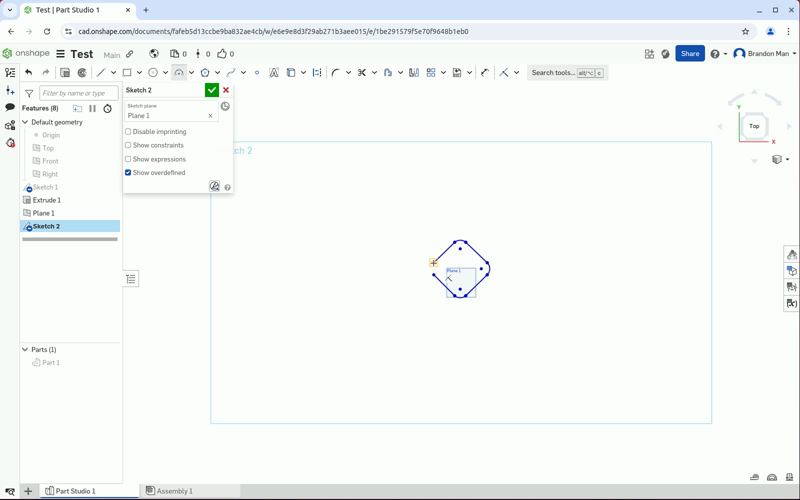
click(433, 262)
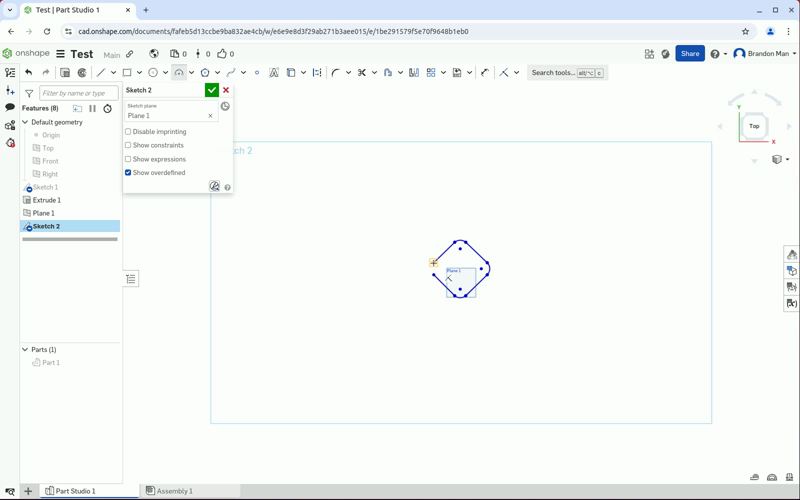
mouse_move(433, 274)
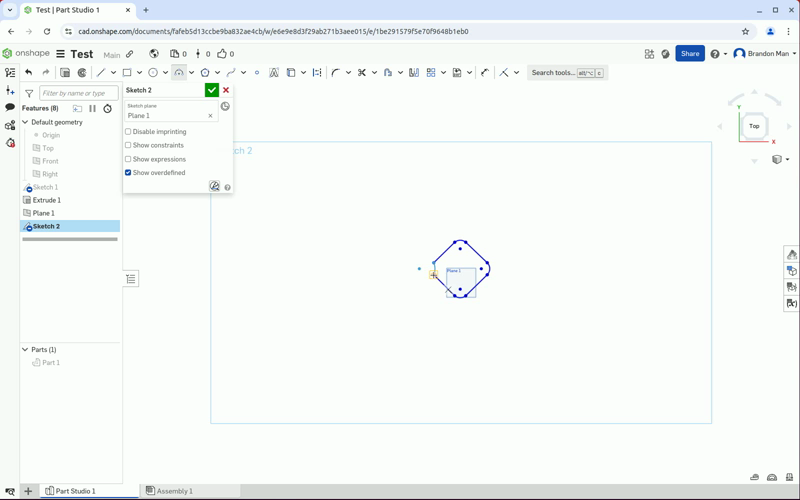
click(433, 274)
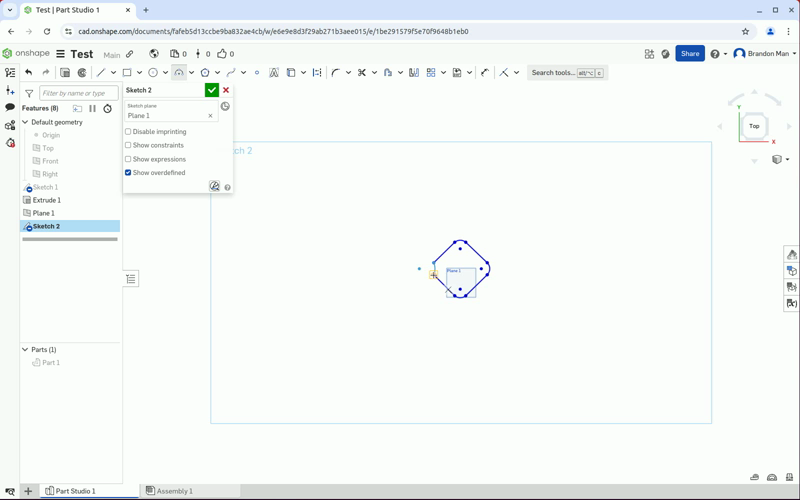
key_down(shift)
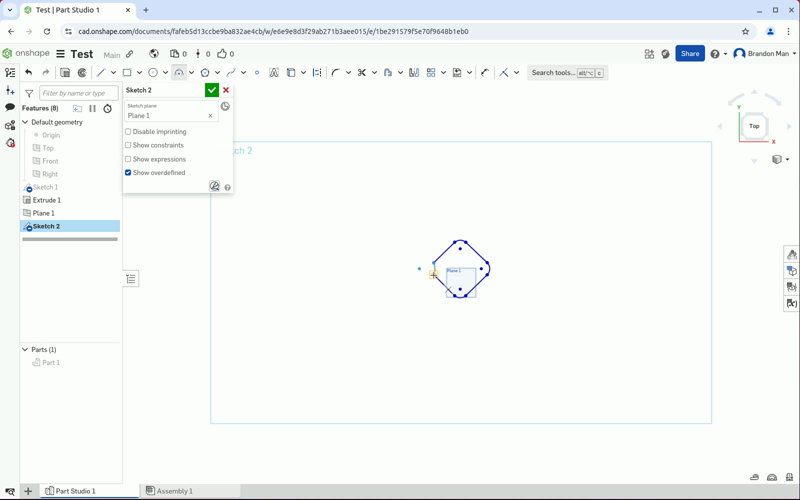
mouse_move(431, 268)
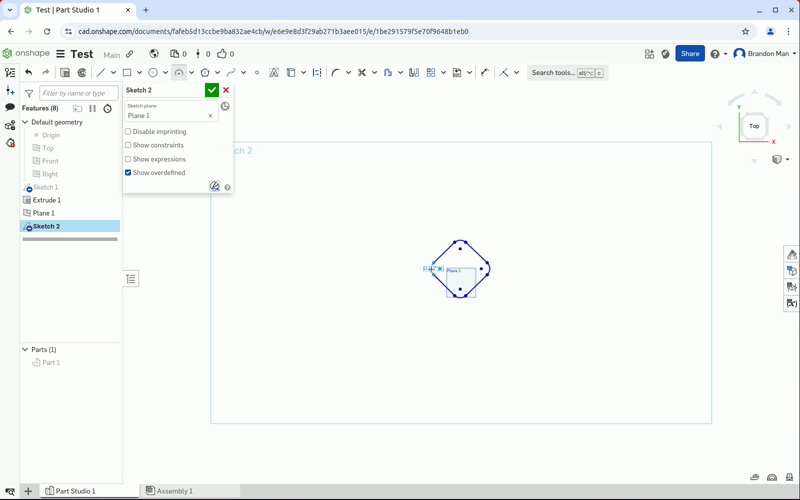
click(431, 268)
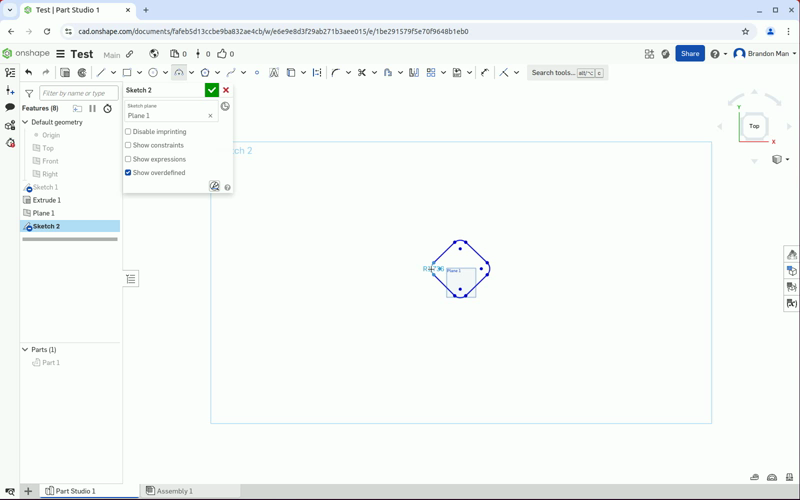
key_up(shift)
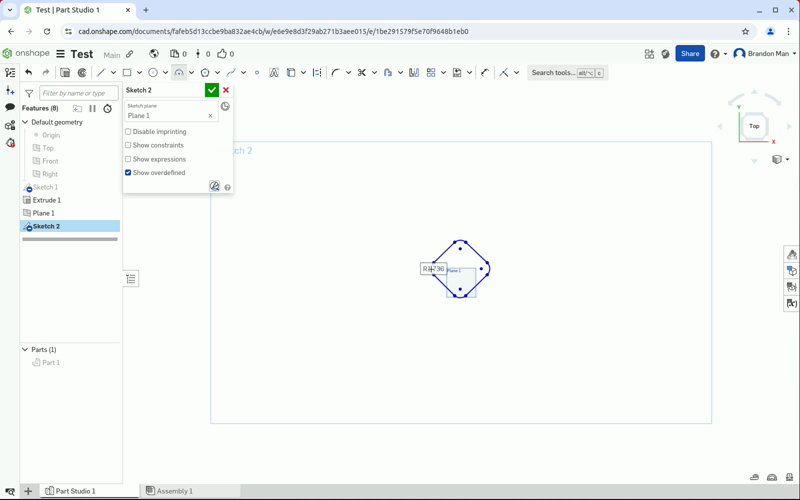
key(esc)
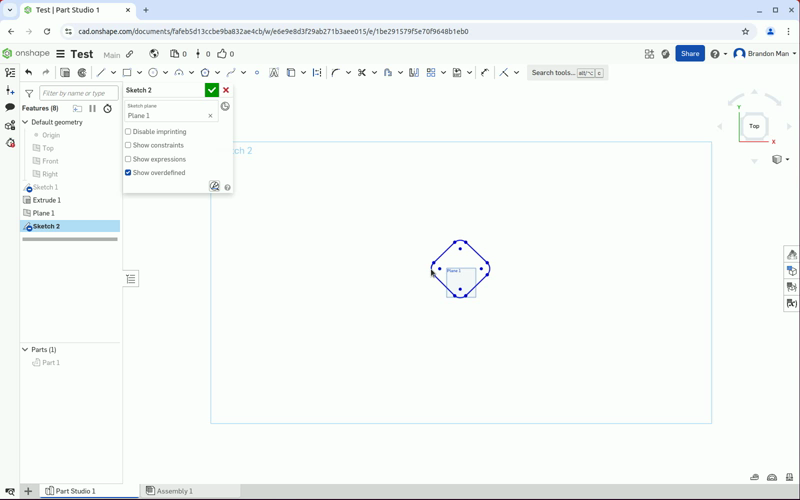
mouse_move(455, 277)
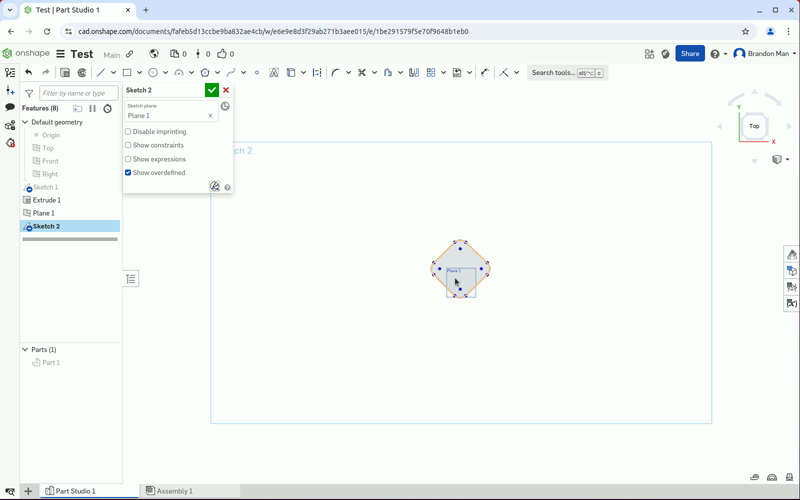
click(455, 277)
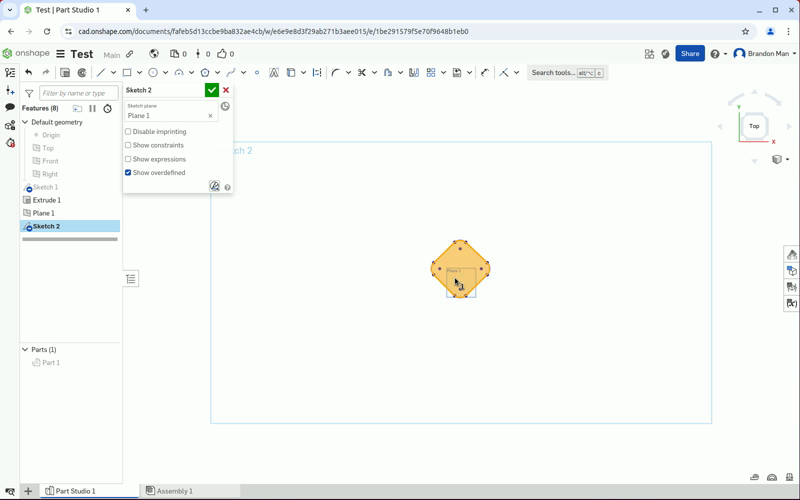
mouse_move(73, 352)
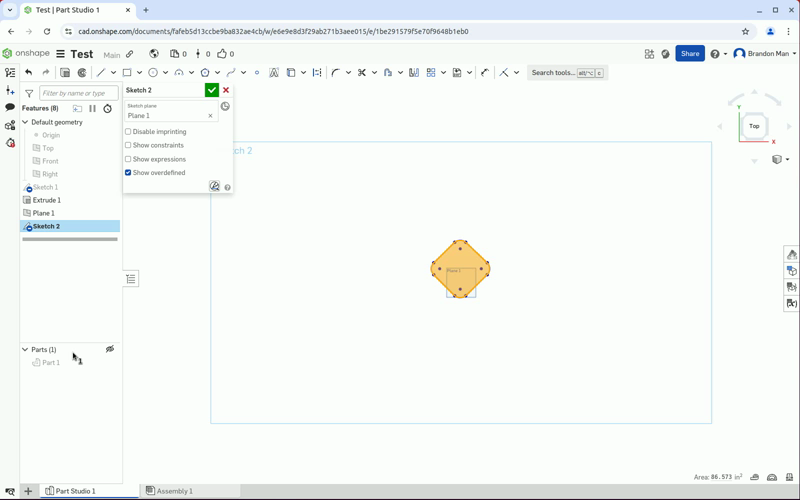
key(shift+y)
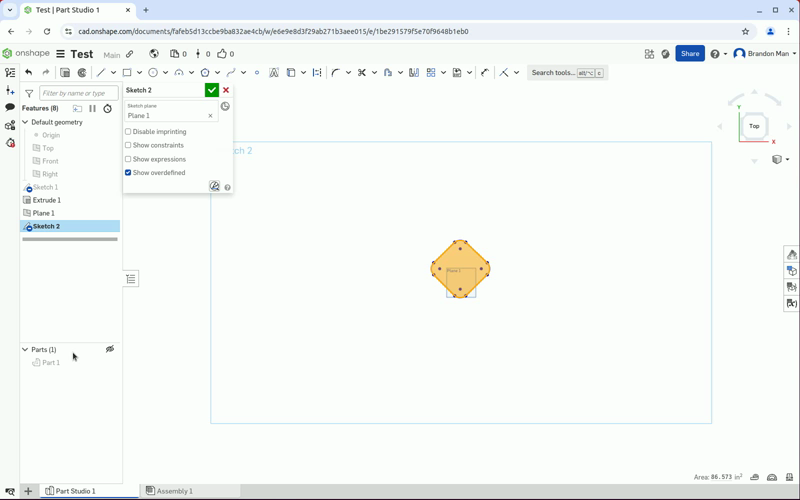
key(shift+e)
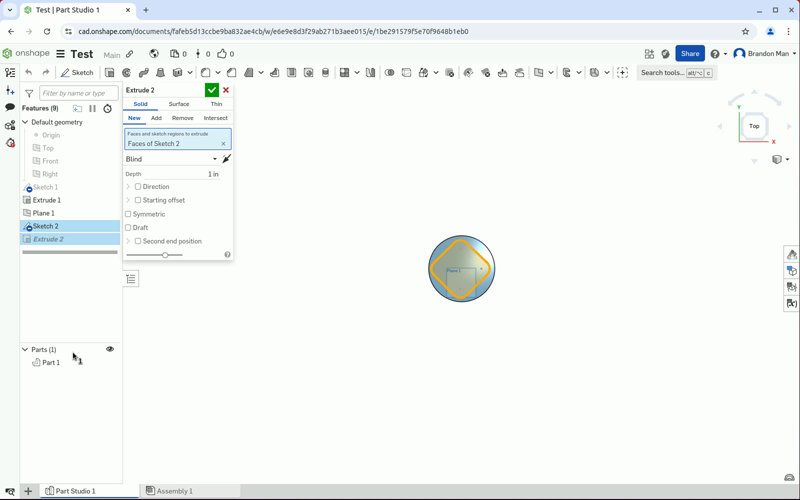
mouse_move(143, 106)
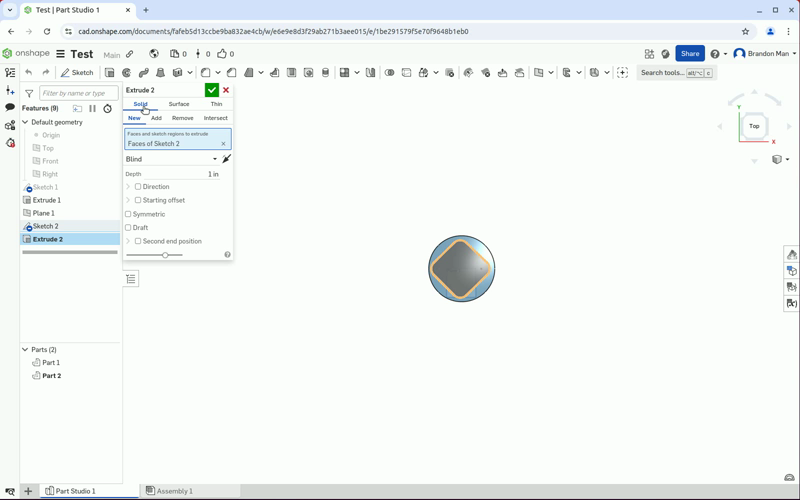
click(143, 106)
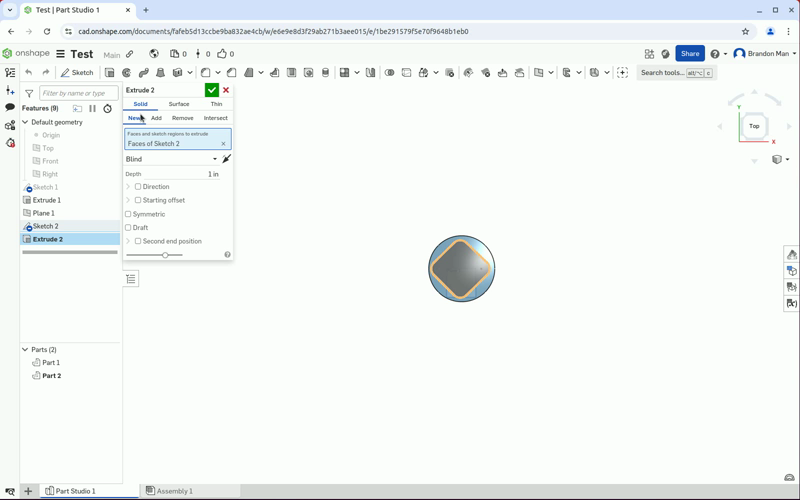
mouse_move(137, 120)
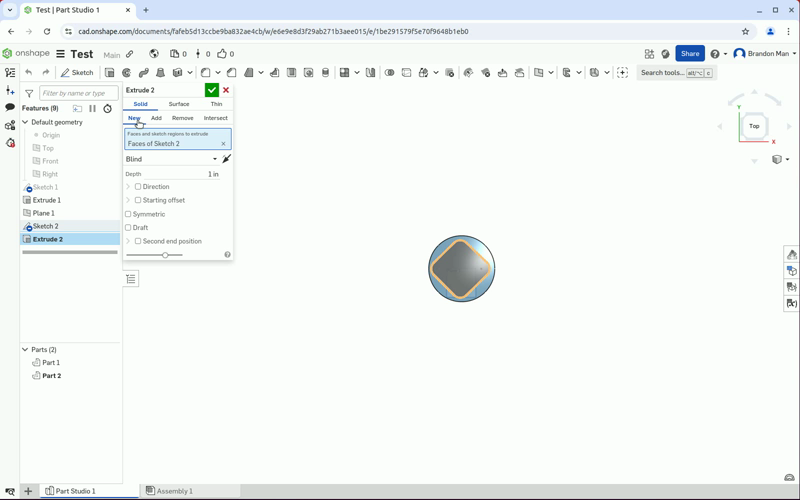
click(137, 120)
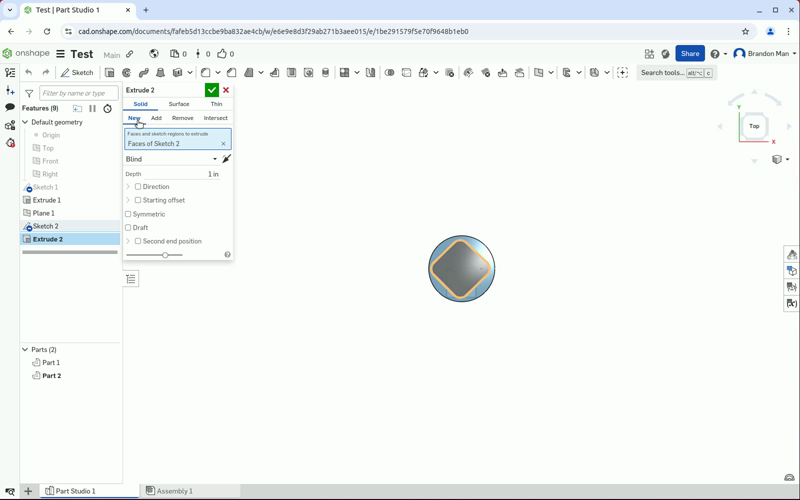
key(tab, 4)
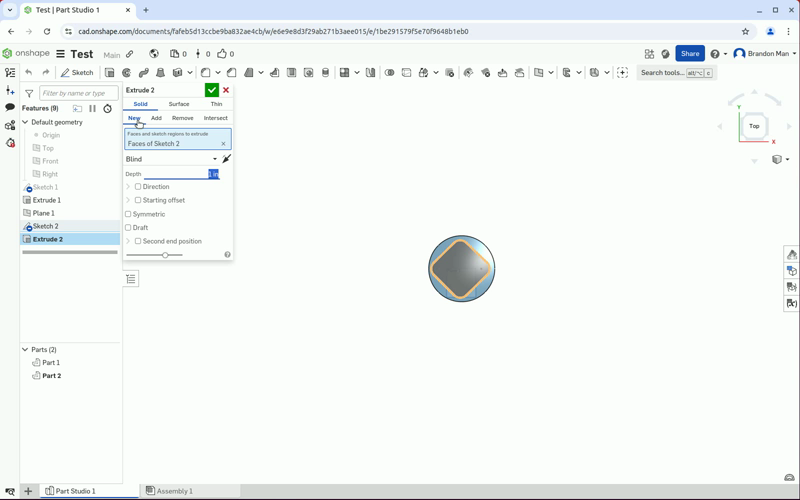
text(9.869)
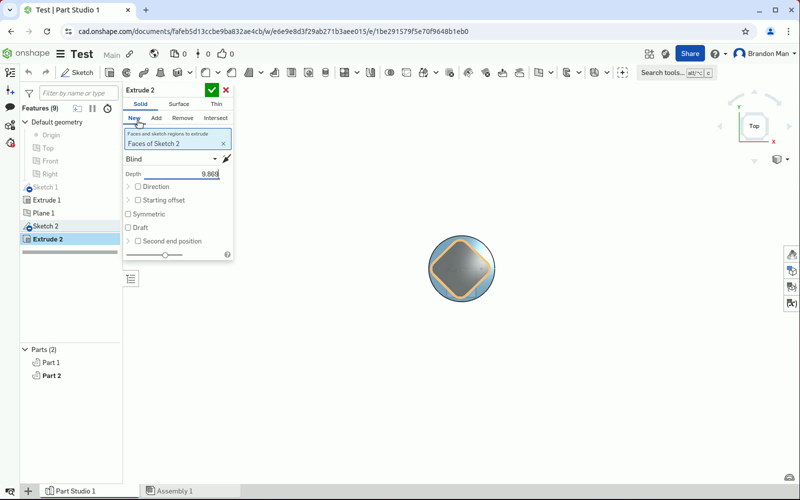
key(enter)
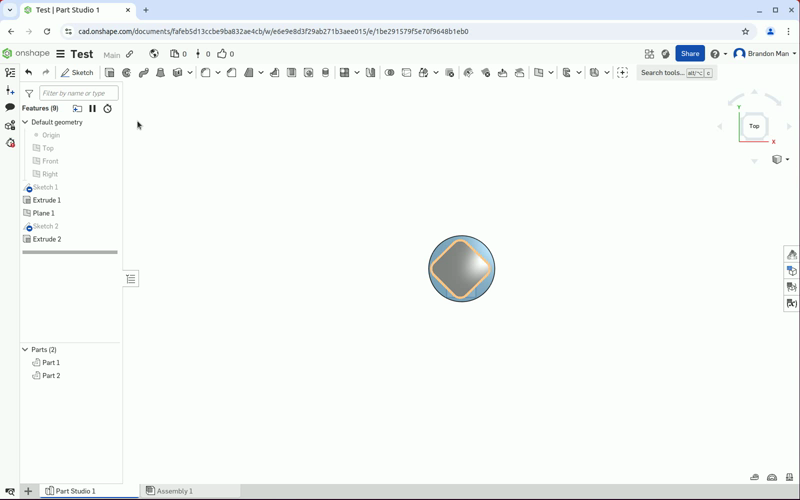
key(shift+h)
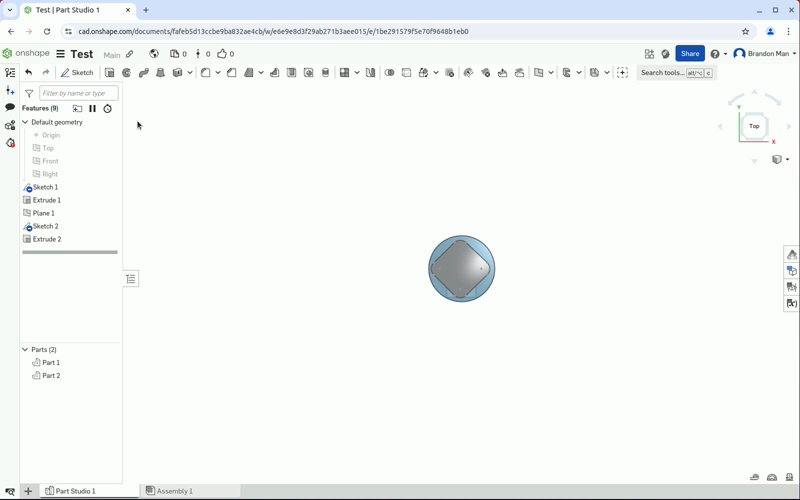
key(shift+h)
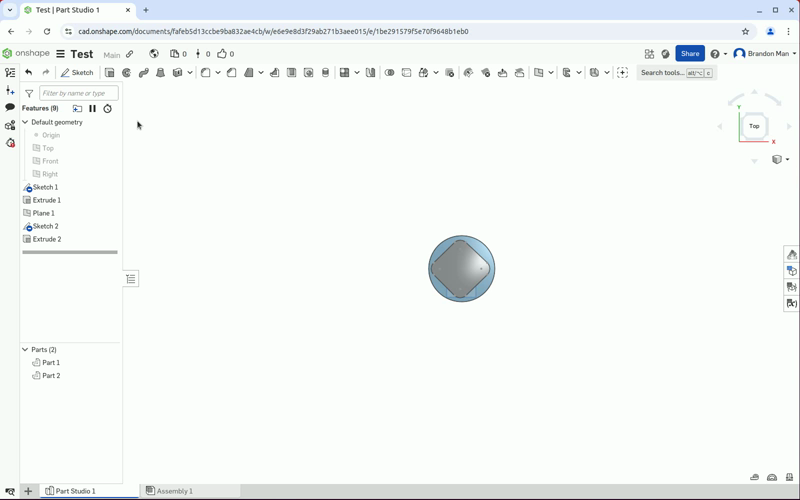
key(shift+7)
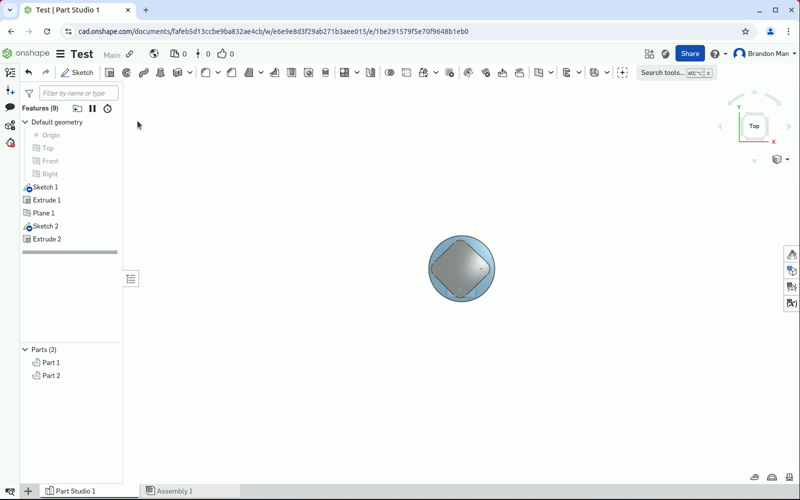
key(up, 3)
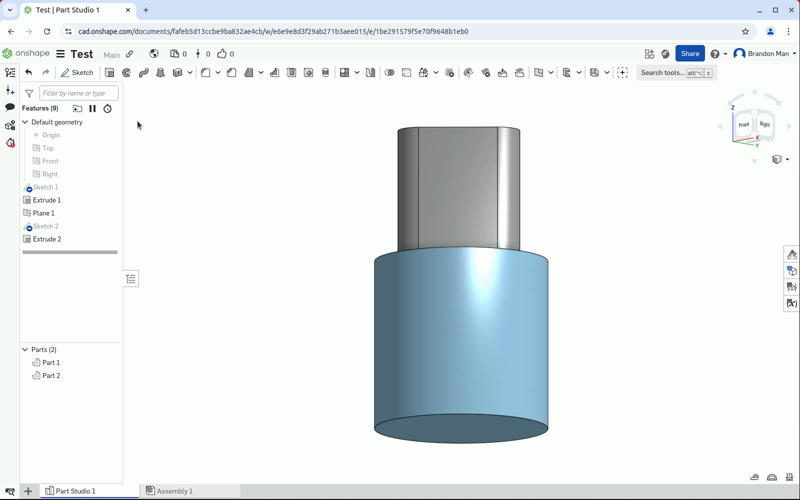
key(left, 3)
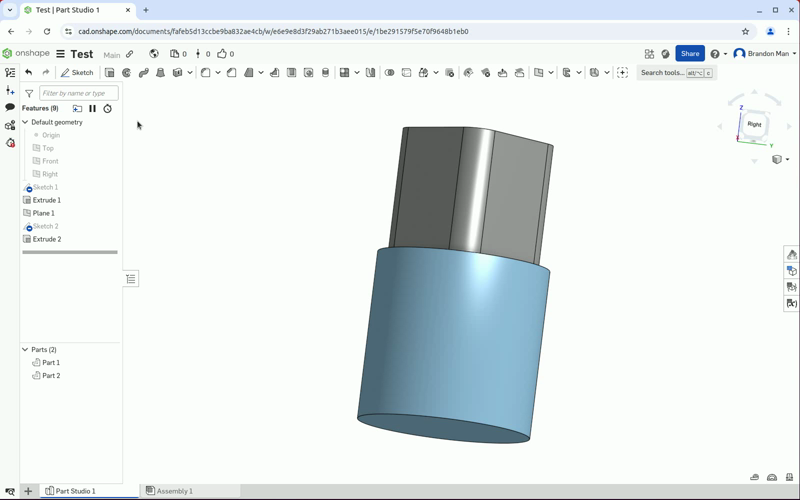
key(right, 3)
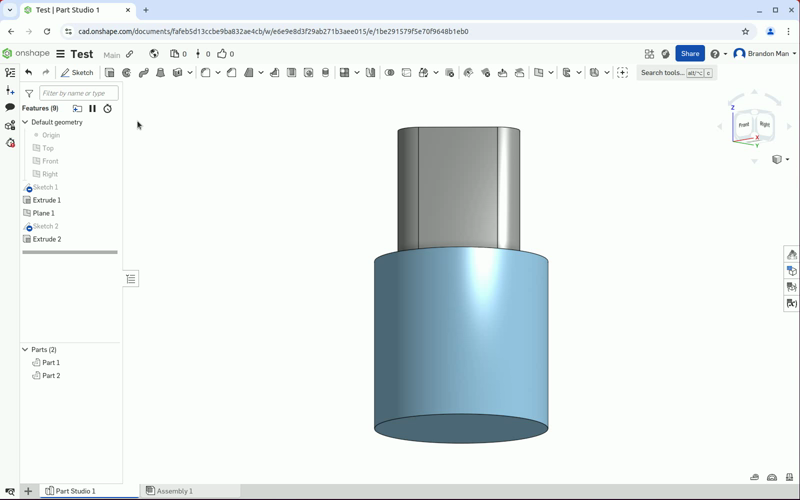
key(down, 3)
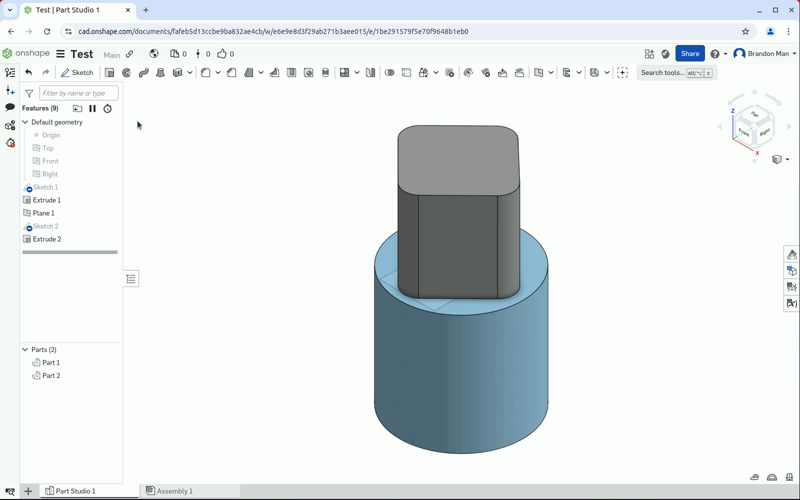
mouse_move(73, 189)
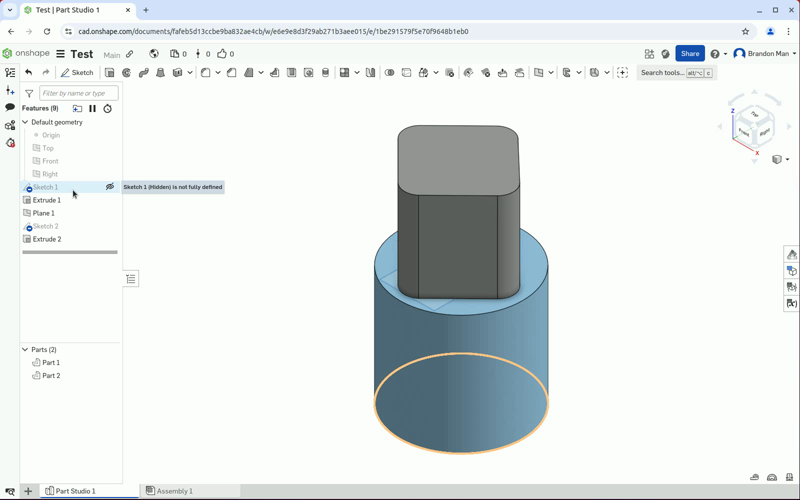
click(73, 189)